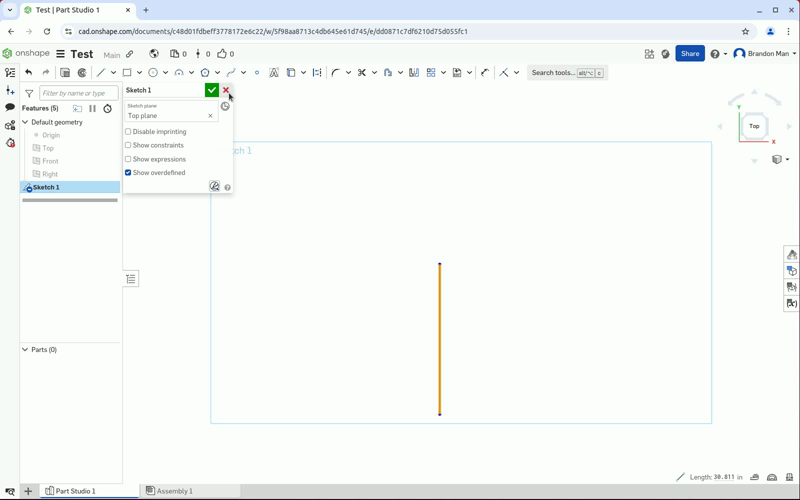
key(shift+h)
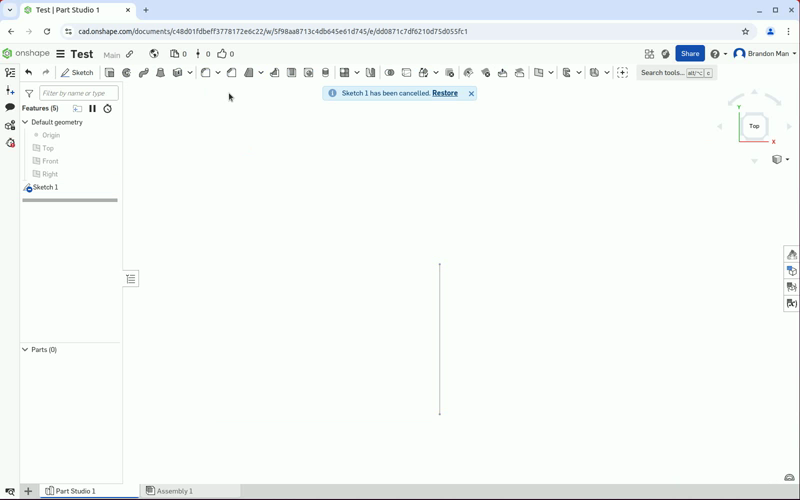
key(shift+s)
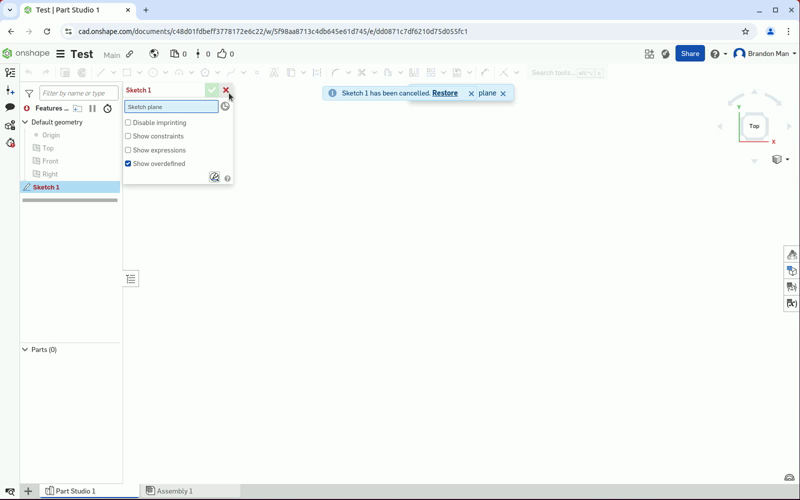
mouse_move(73, 150)
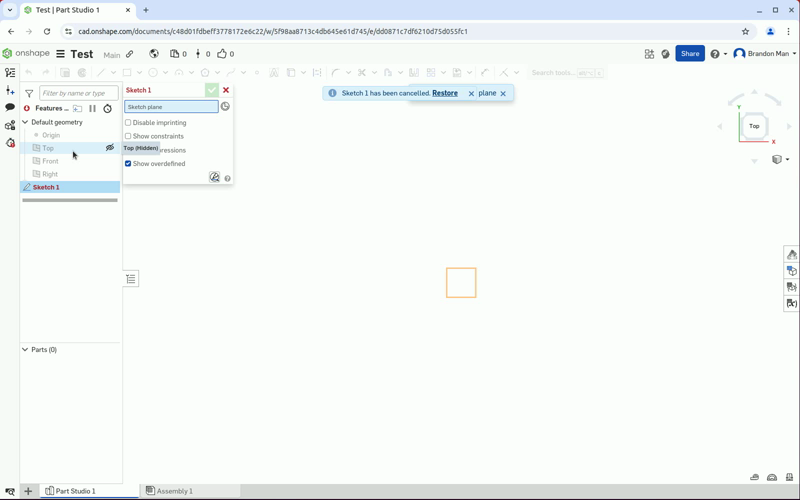
click(73, 150)
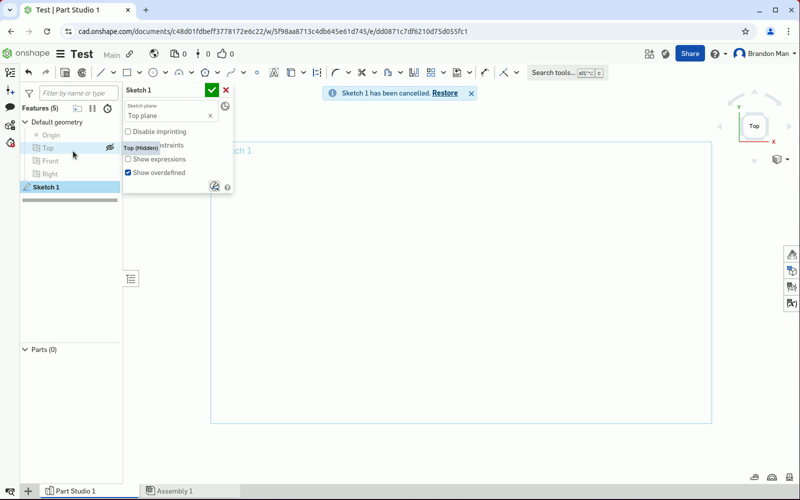
mouse_move(73, 352)
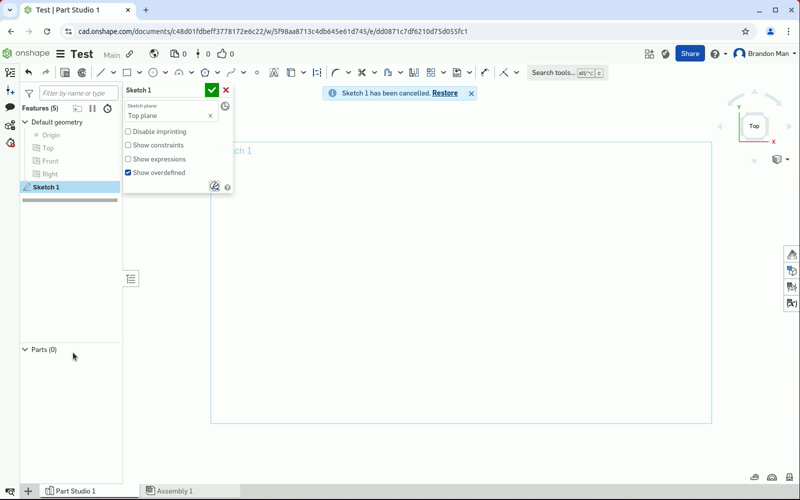
key(y)
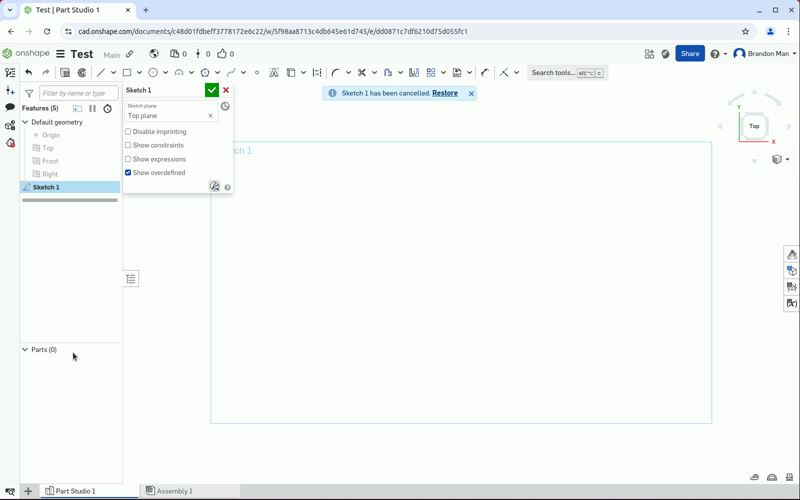
key(l)
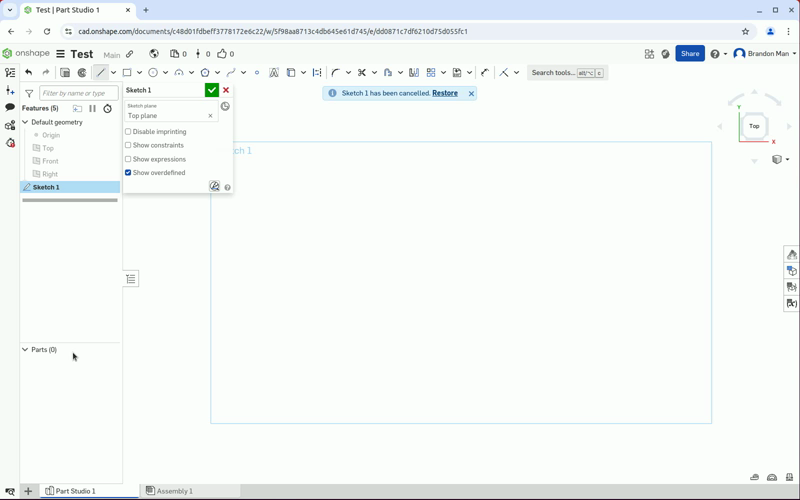
key_down(shift)
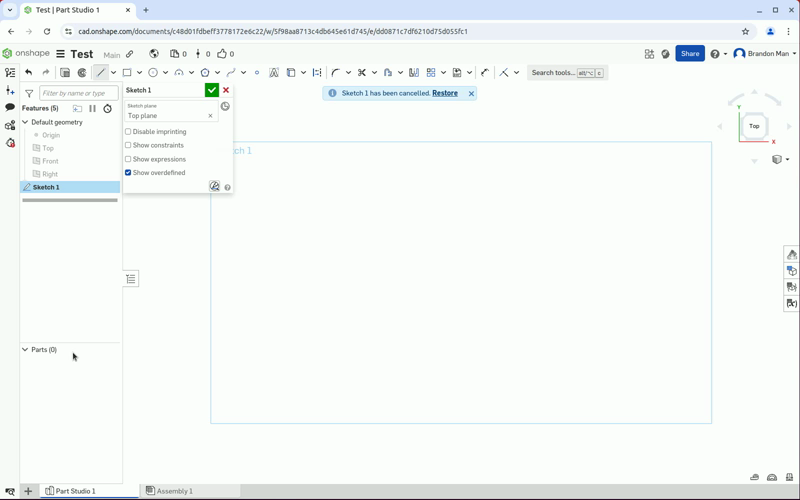
mouse_move(390, 336)
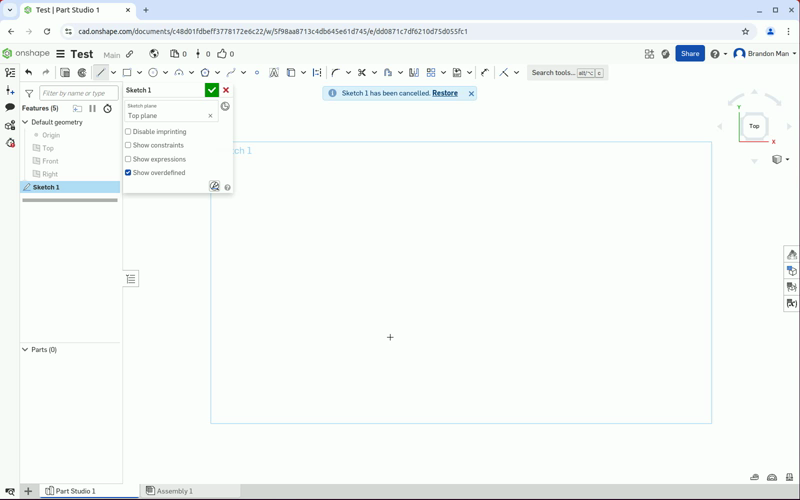
click(390, 336)
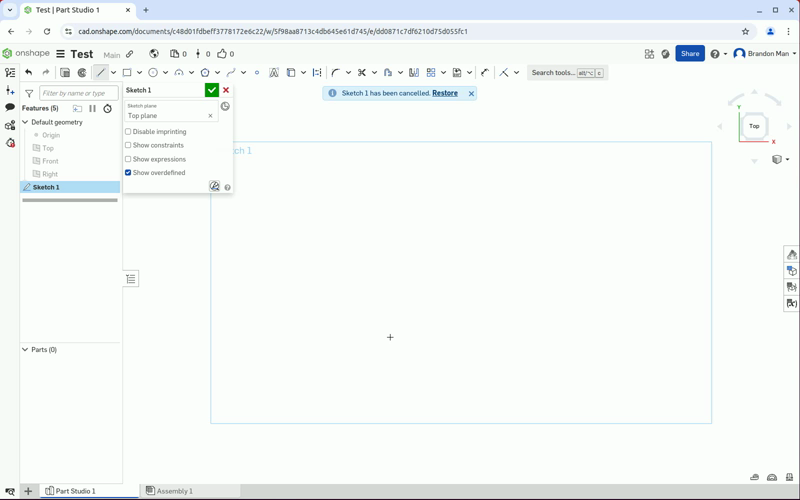
key_up(shift)
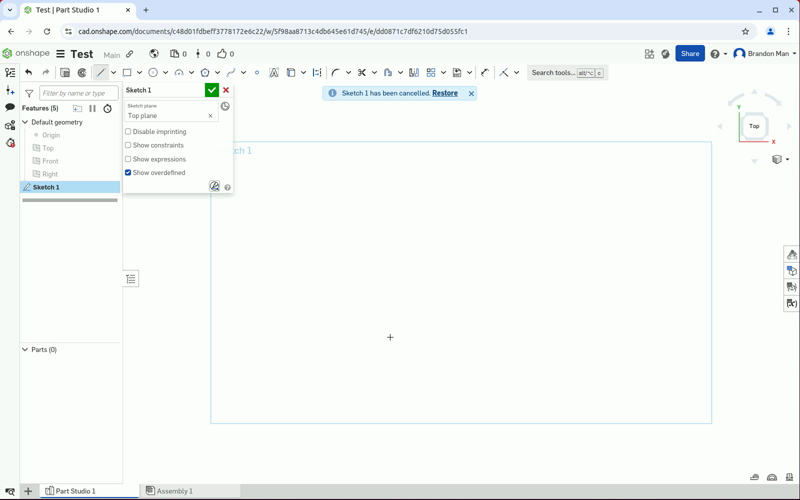
key_down(shift)
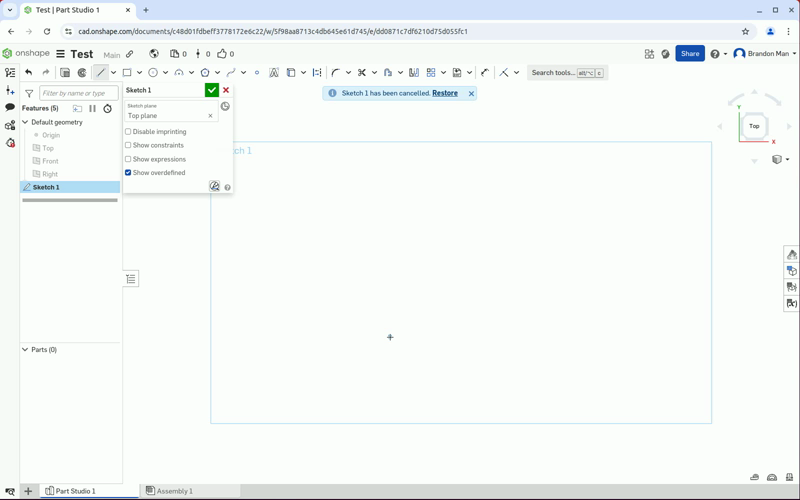
mouse_move(530, 336)
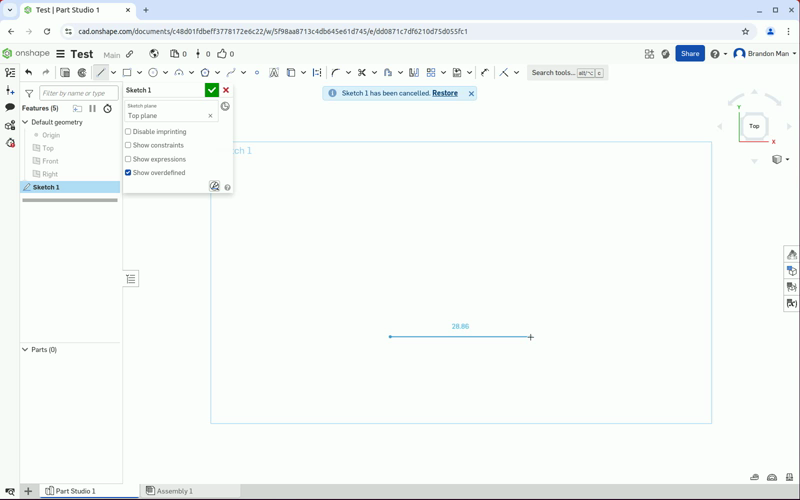
click(530, 336)
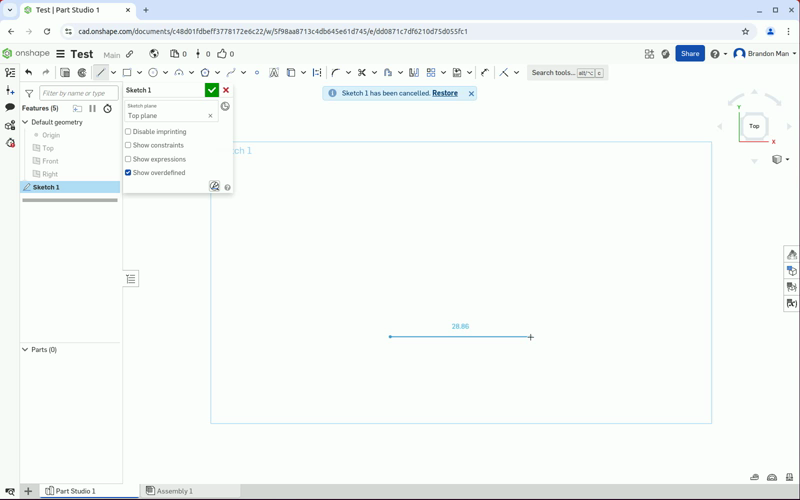
key_up(shift)
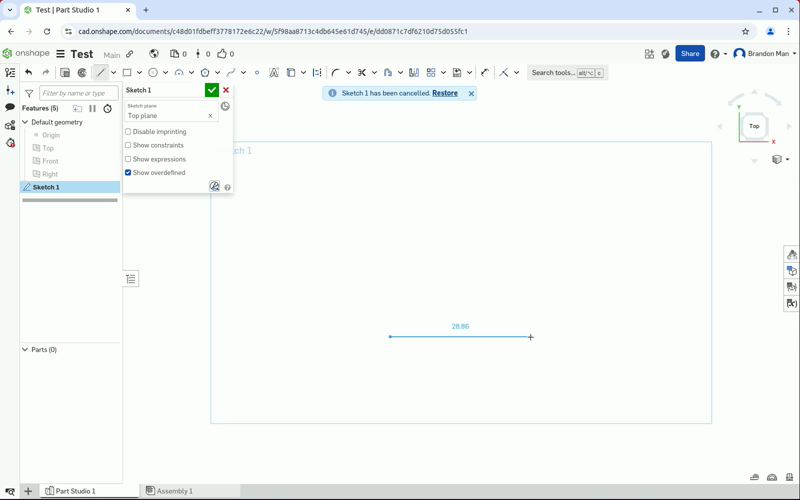
key_down(shift)
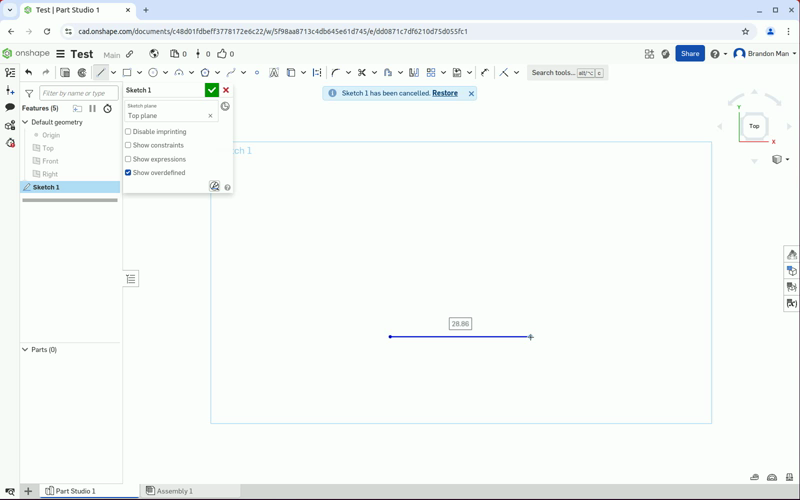
mouse_move(530, 230)
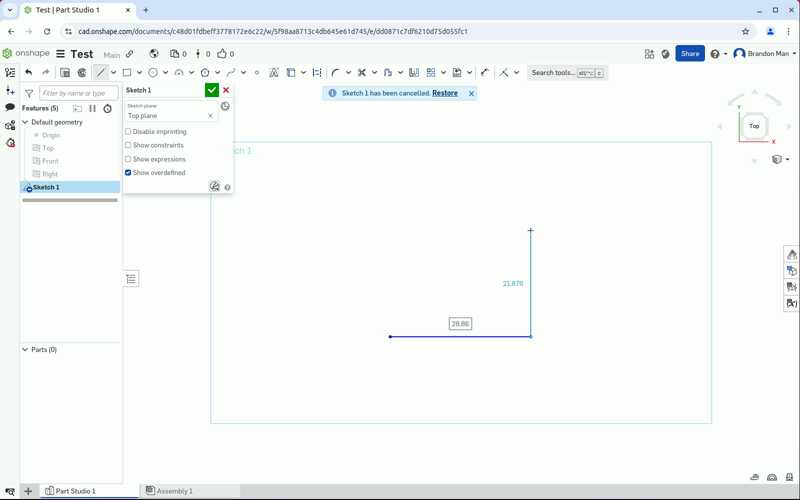
click(530, 230)
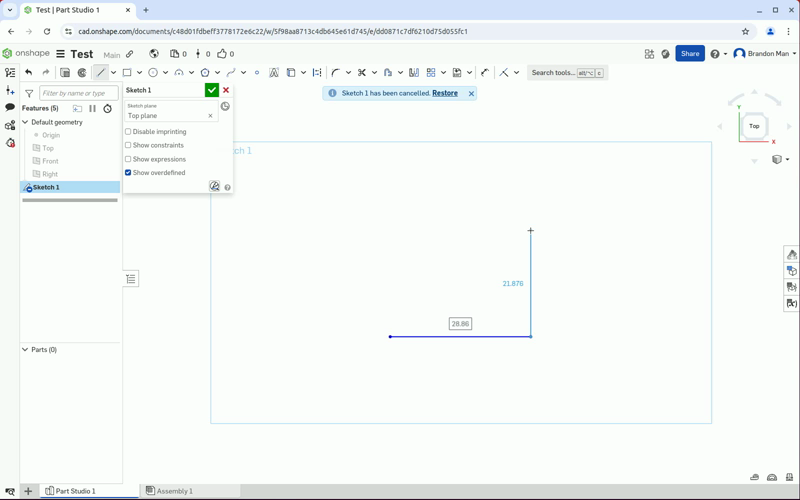
key_up(shift)
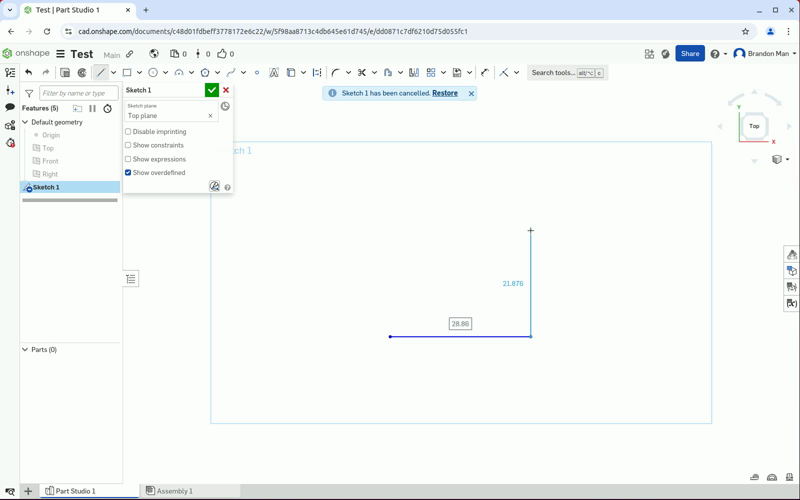
key_down(shift)
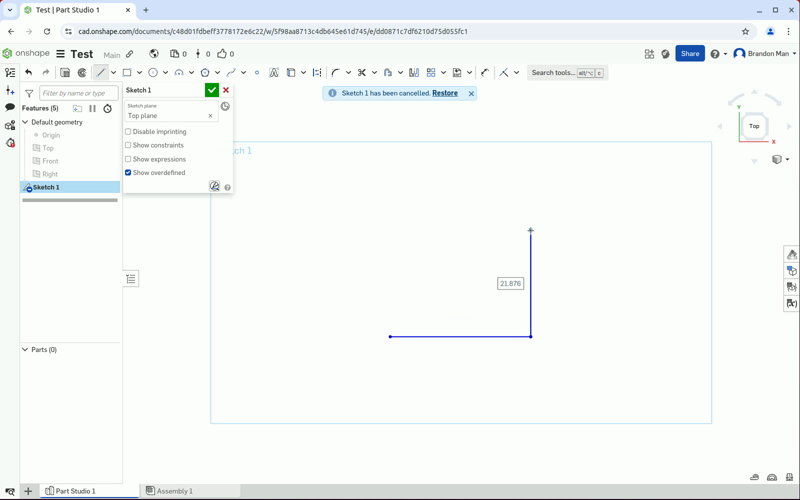
mouse_move(390, 230)
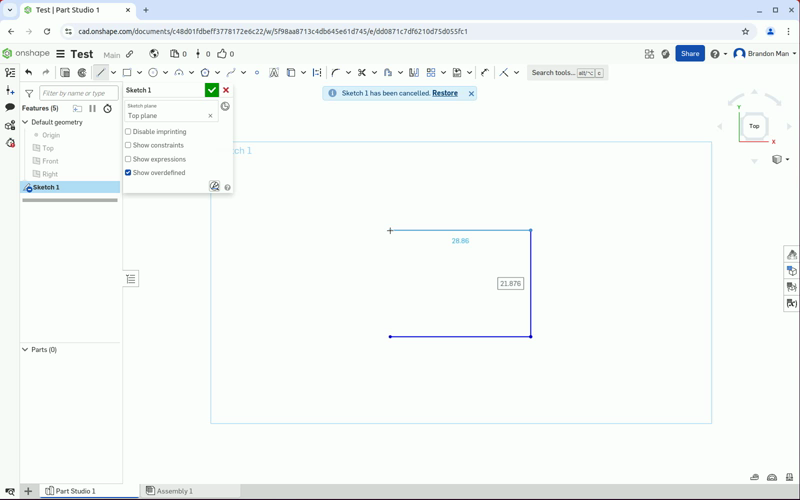
click(390, 230)
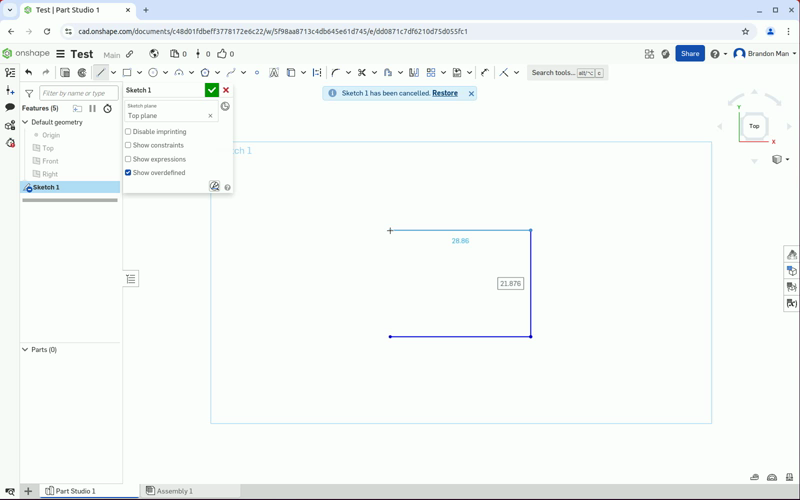
key_up(shift)
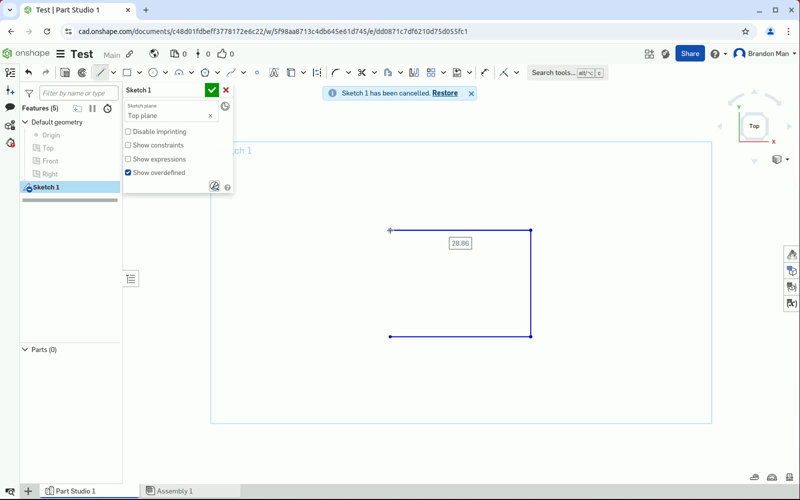
key_down(shift)
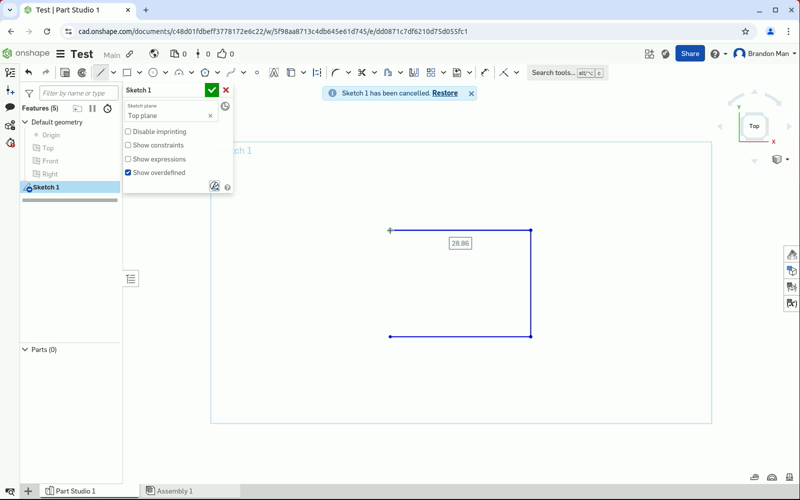
mouse_move(390, 292)
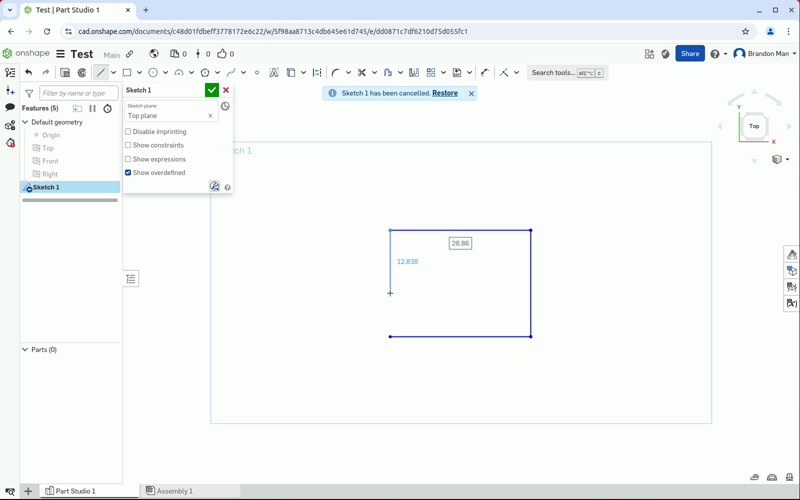
click(390, 292)
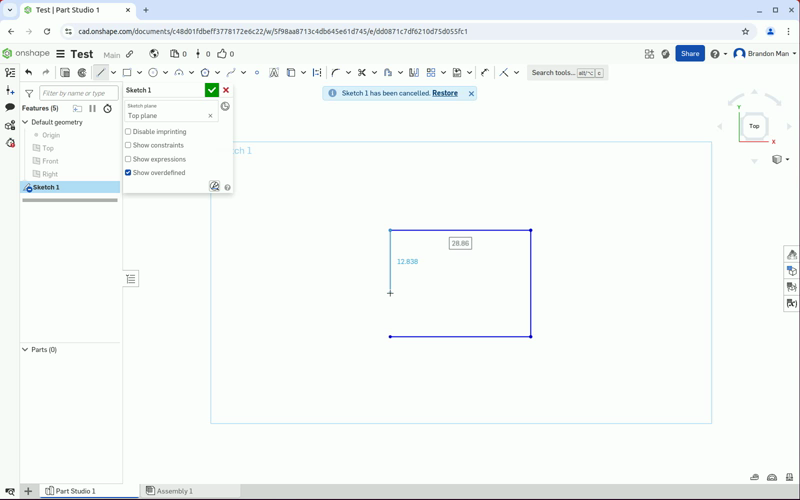
key_up(shift)
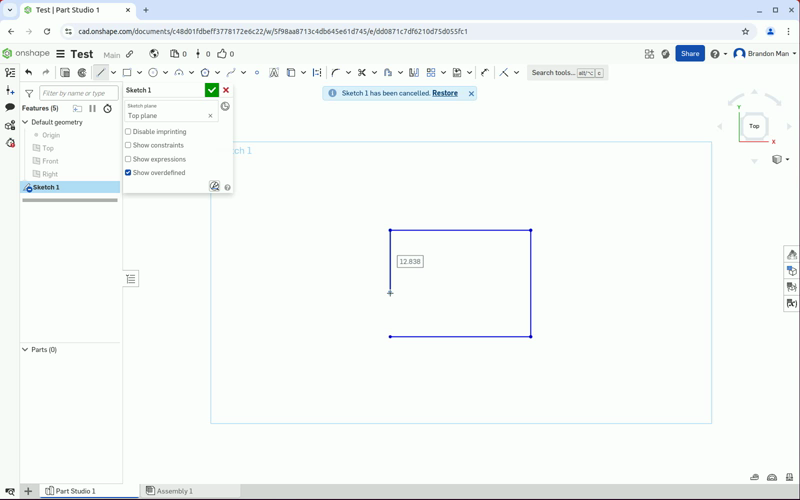
mouse_move(420, 292)
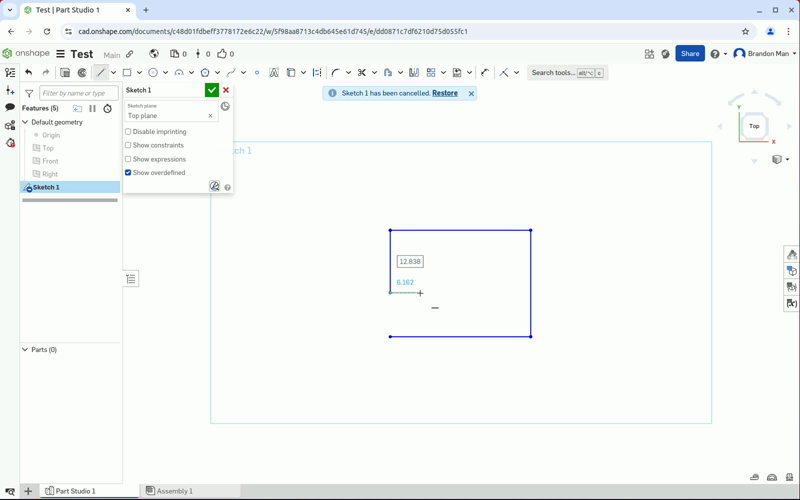
key_down(shift)
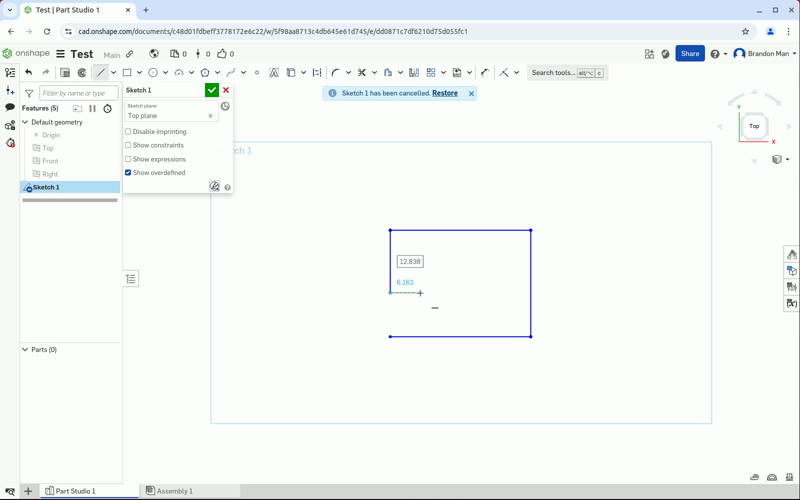
mouse_move(390, 336)
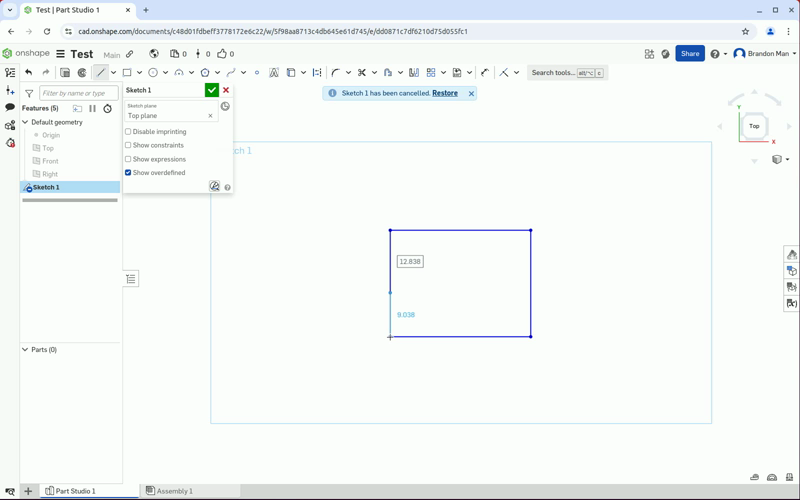
key_up(shift)
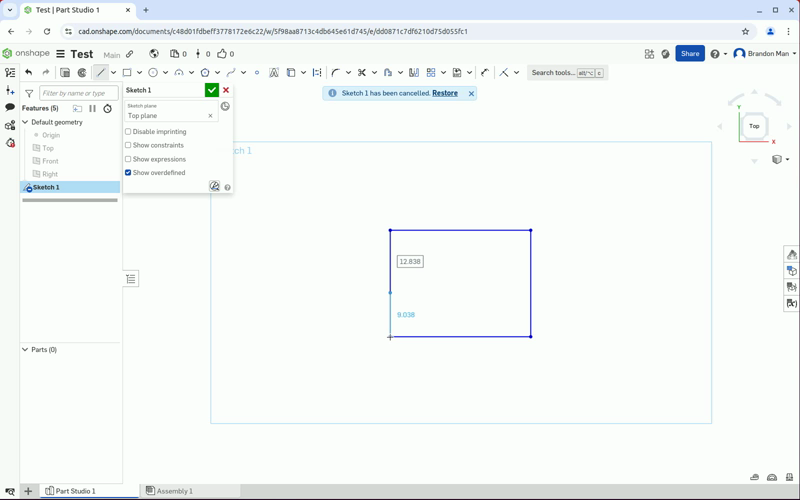
click(390, 336)
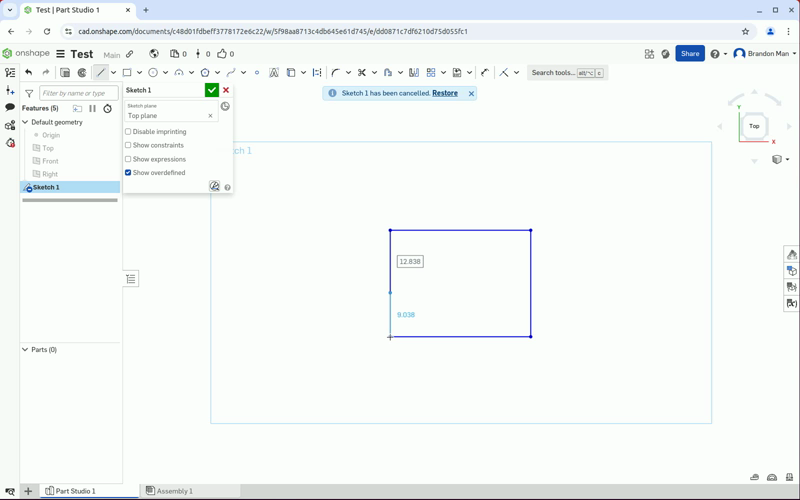
key(esc)
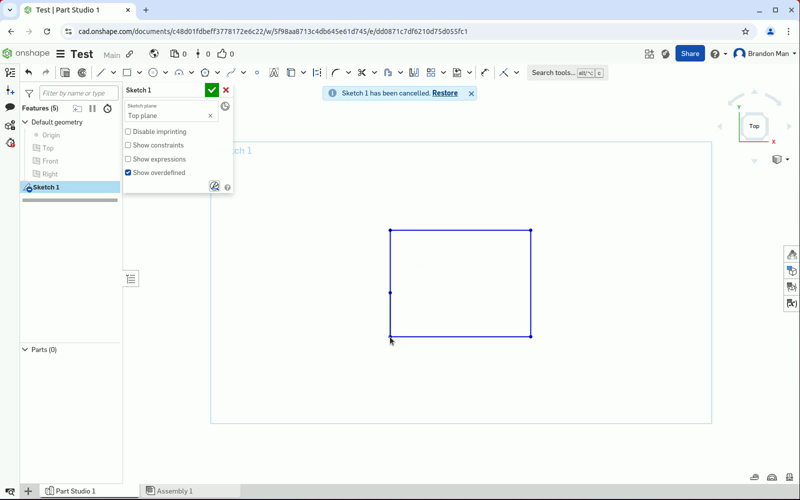
mouse_move(496, 284)
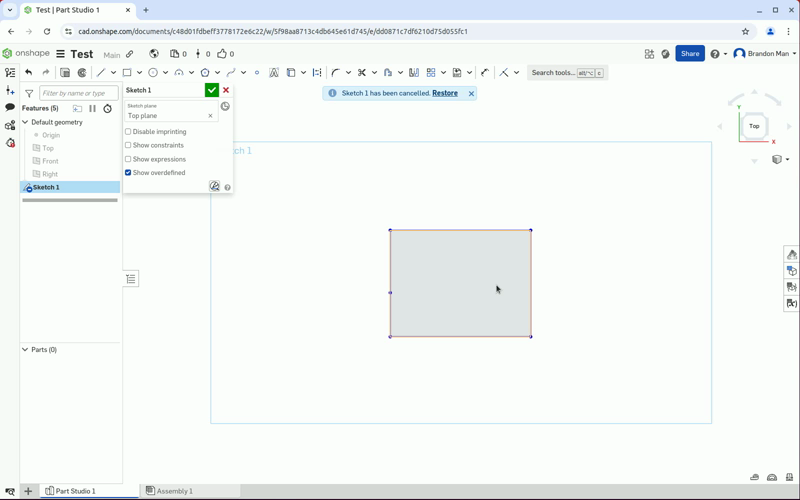
click(496, 284)
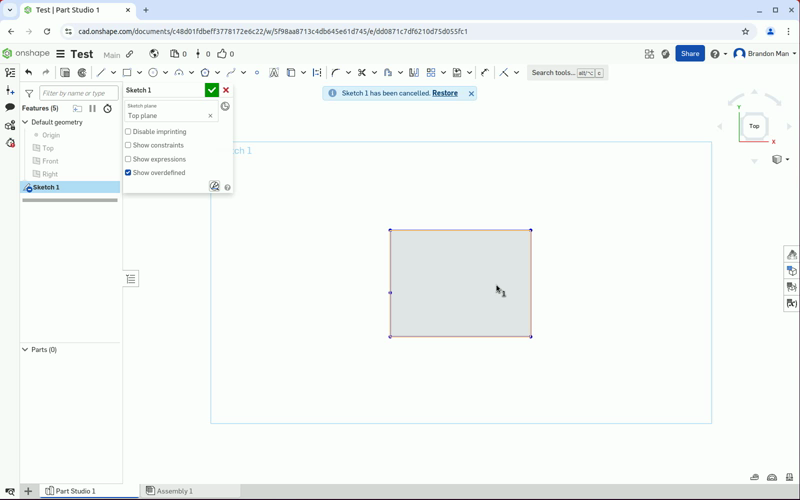
mouse_move(73, 352)
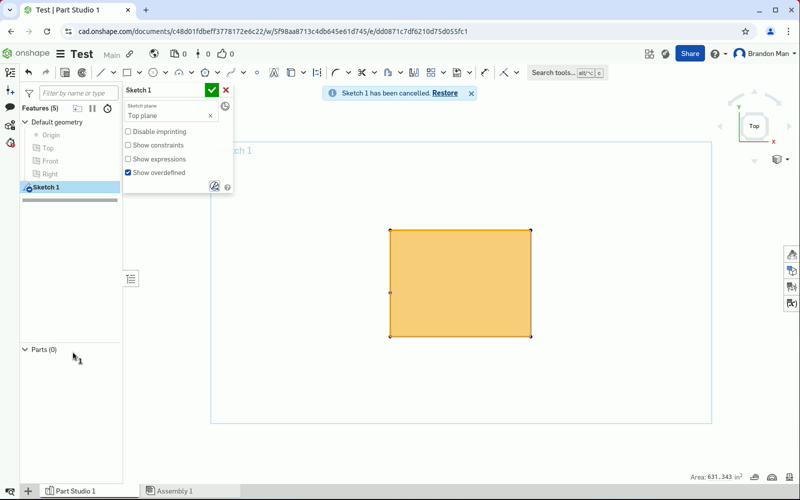
key(shift+y)
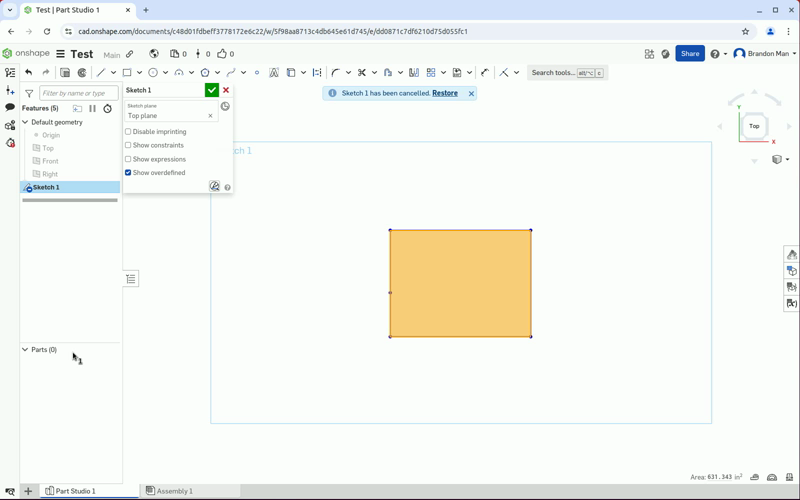
key(shift+e)
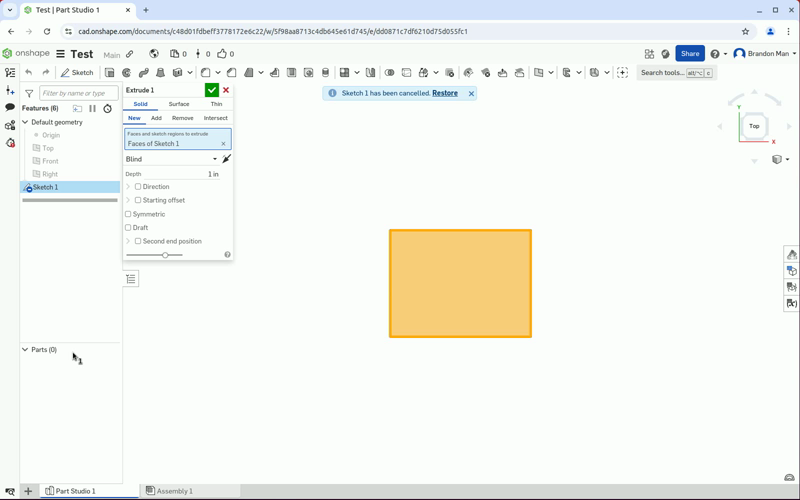
mouse_move(143, 106)
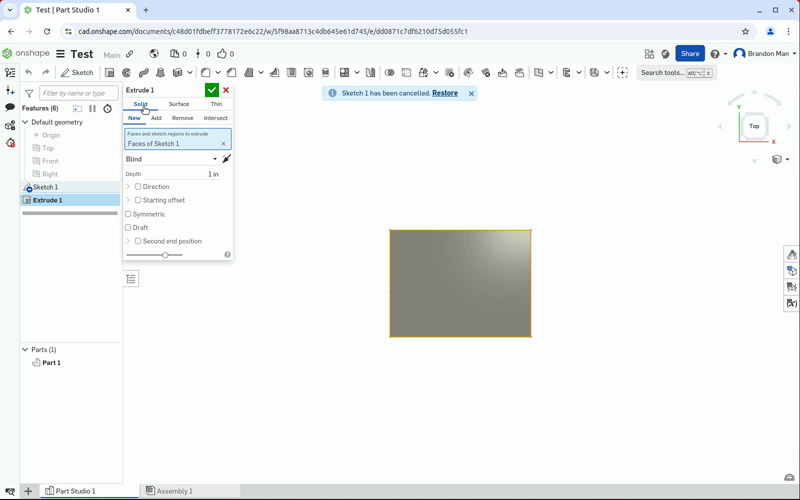
click(143, 106)
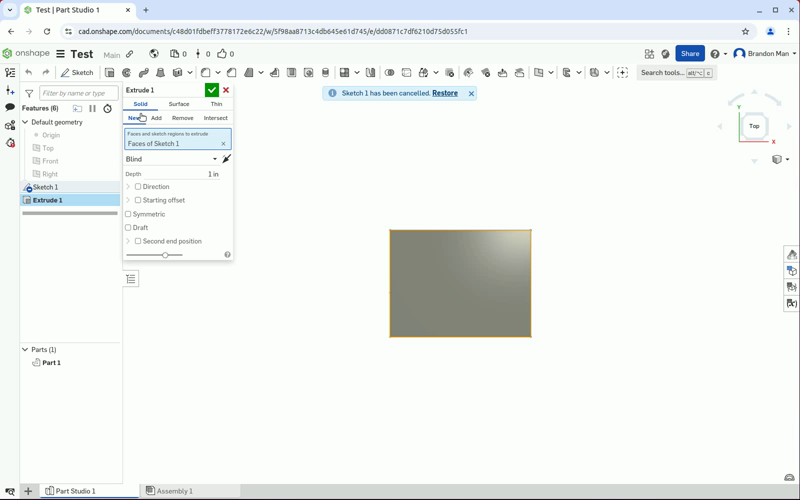
mouse_move(137, 120)
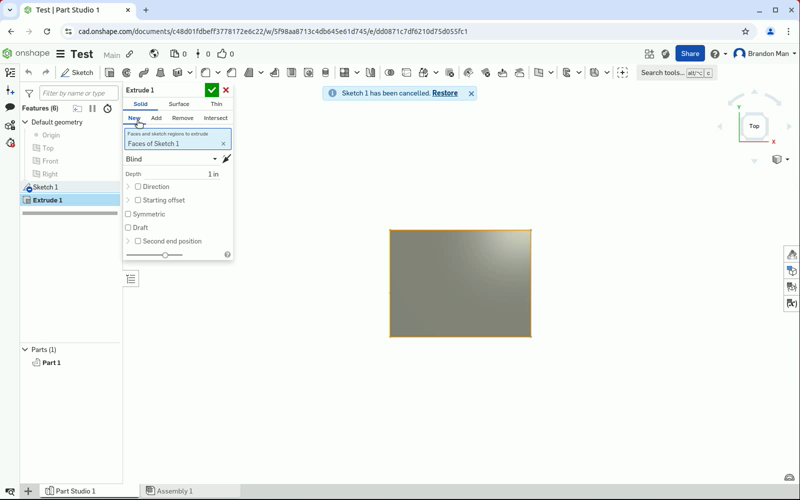
click(137, 120)
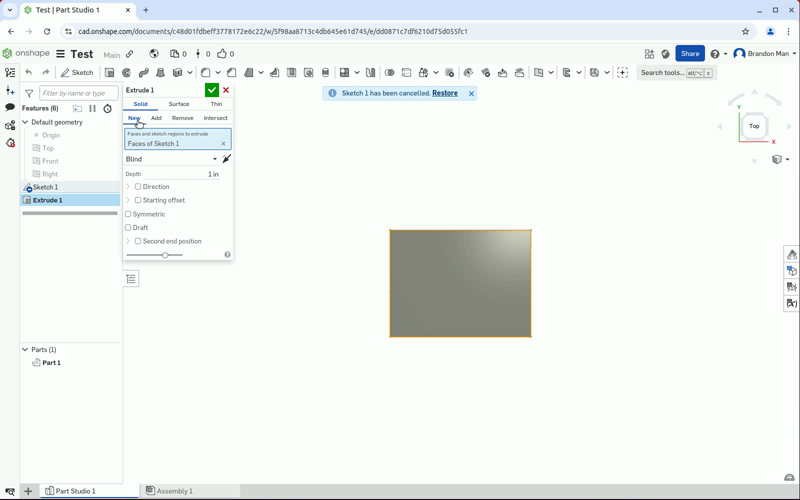
key(tab, 4)
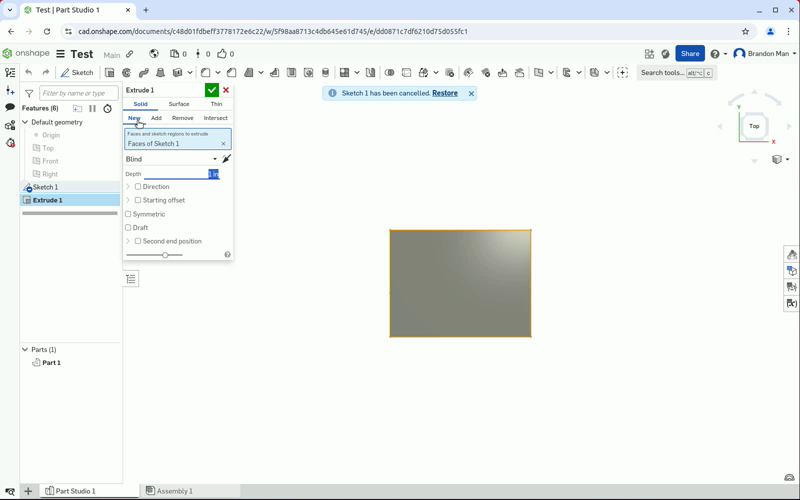
text(-0.241)
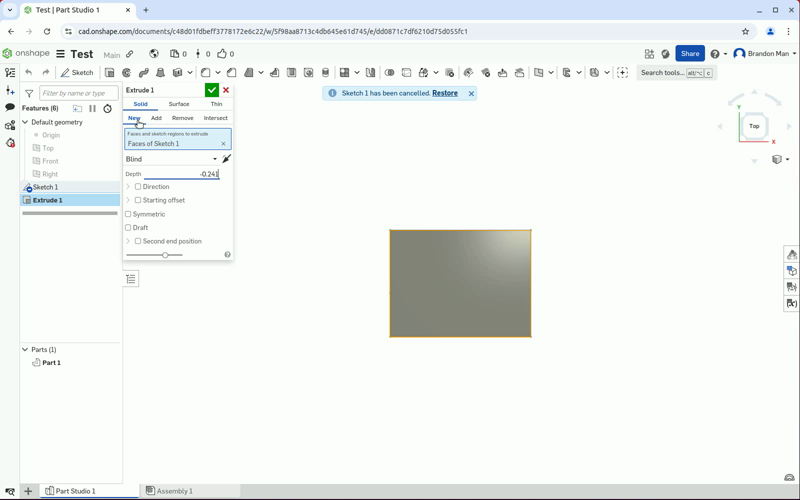
key(enter)
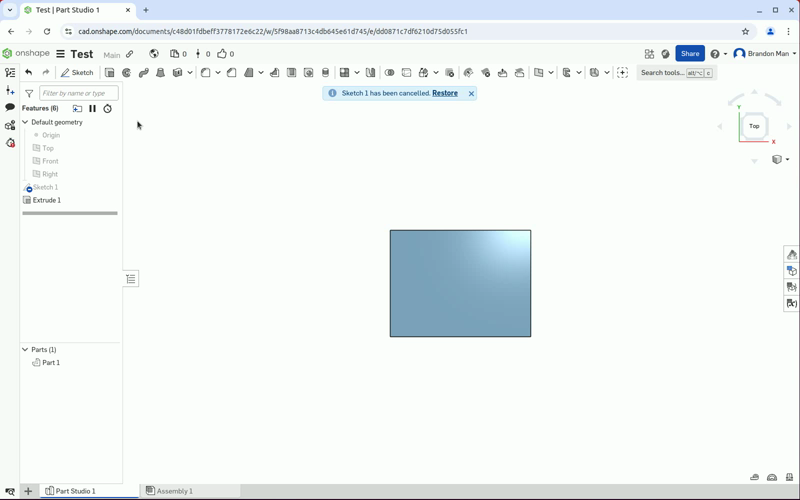
key(shift+h)
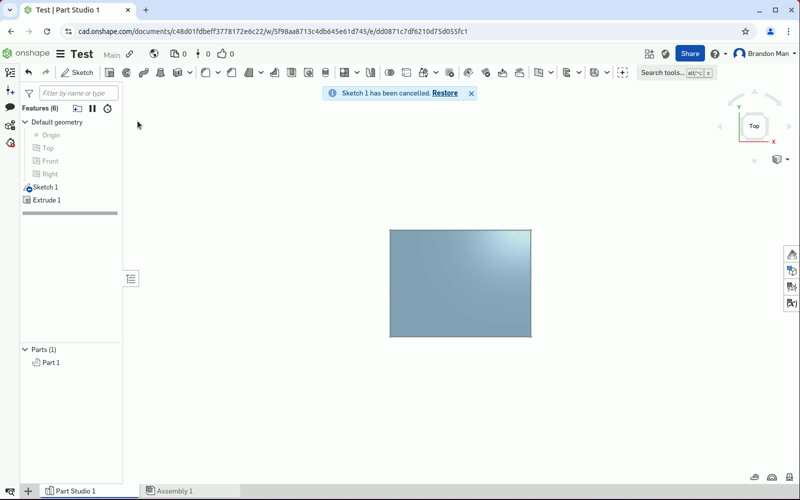
key(shift+h)
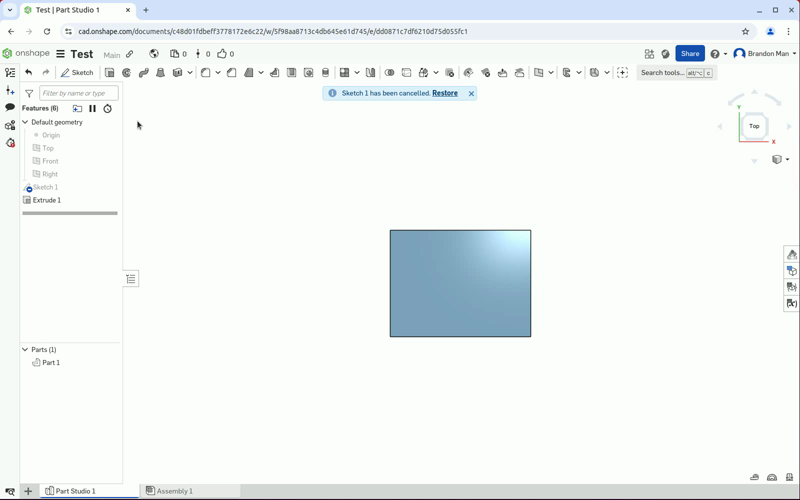
mouse_move(73, 189)
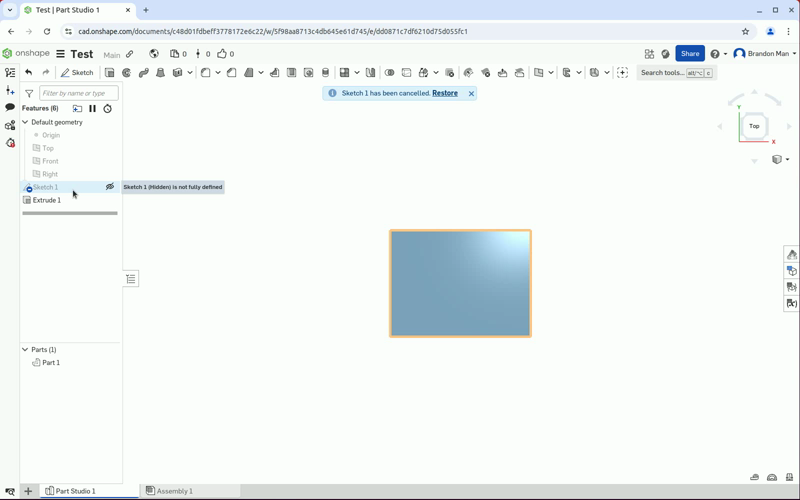
click(73, 189)
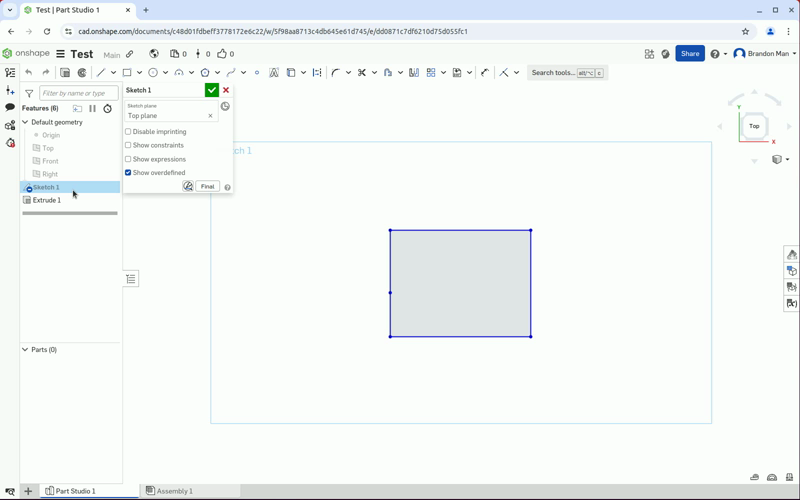
mouse_move(229, 92)
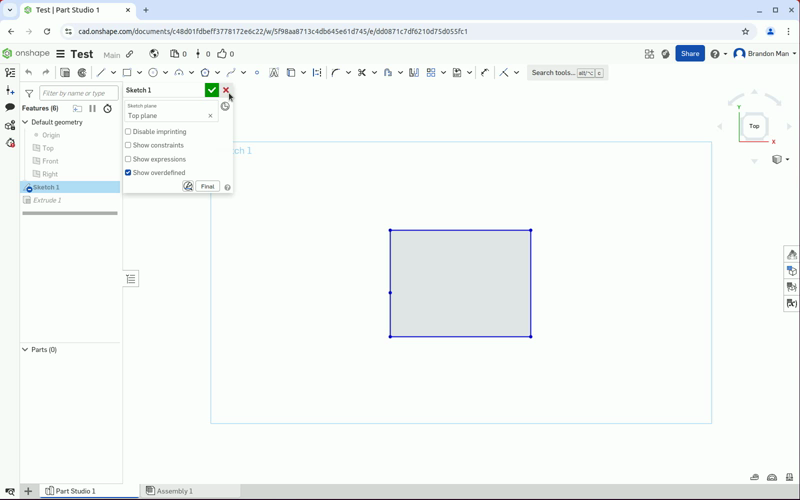
click(229, 92)
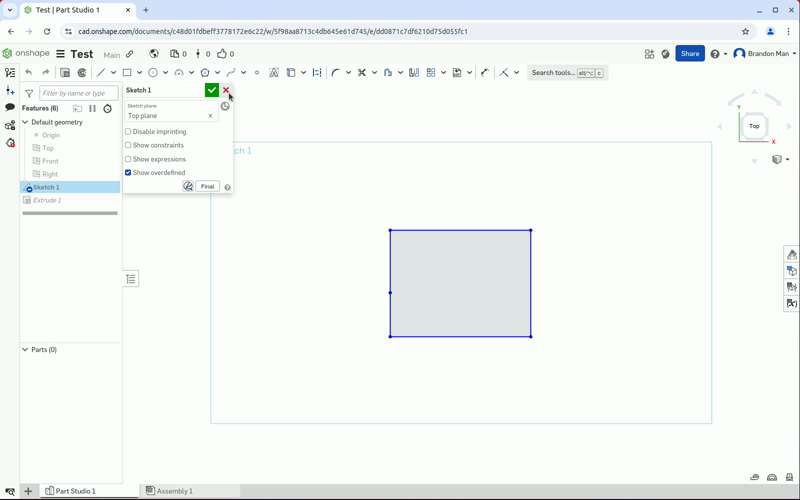
key(shift+s)
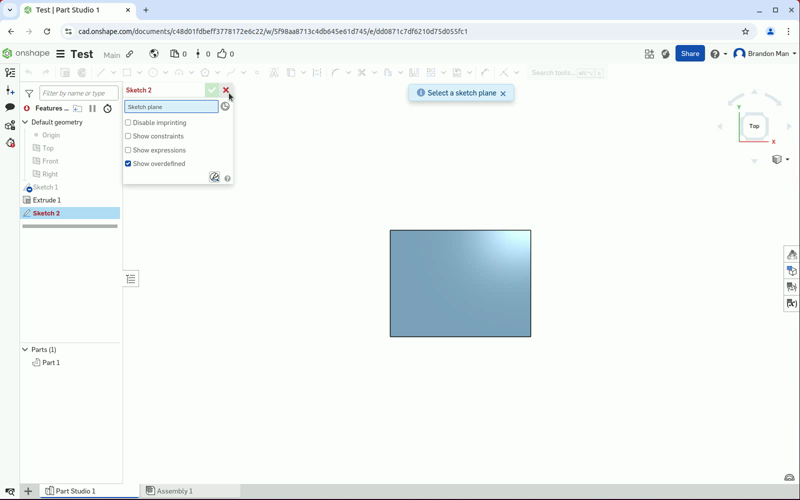
mouse_move(73, 150)
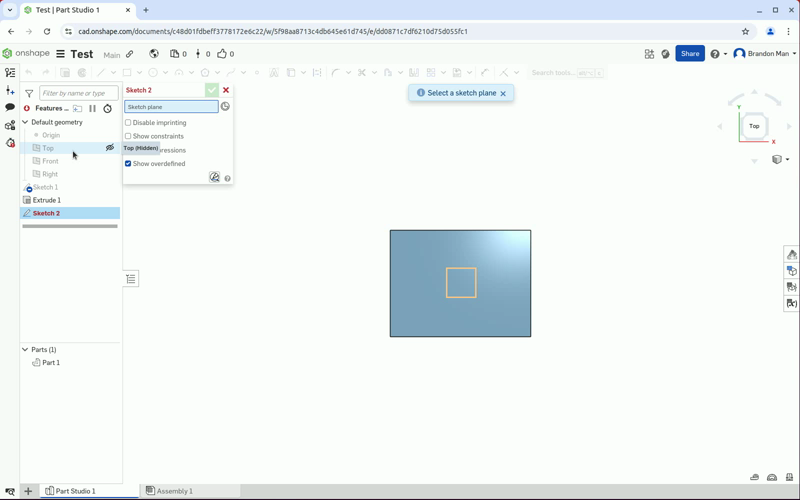
click(73, 150)
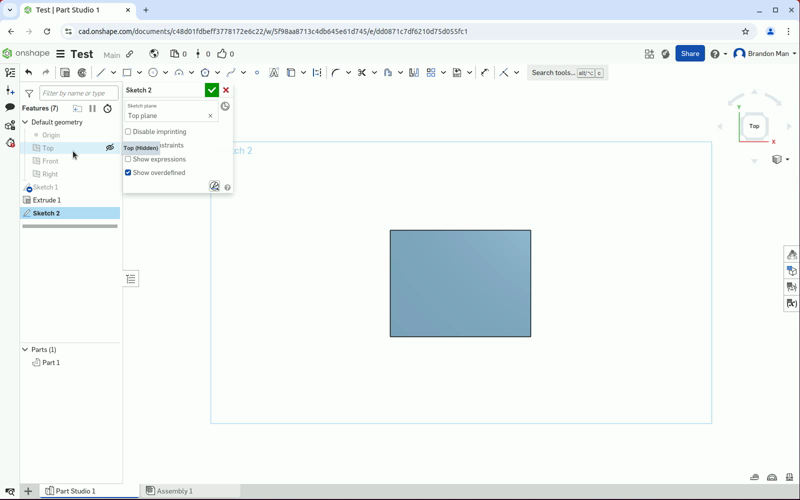
mouse_move(73, 352)
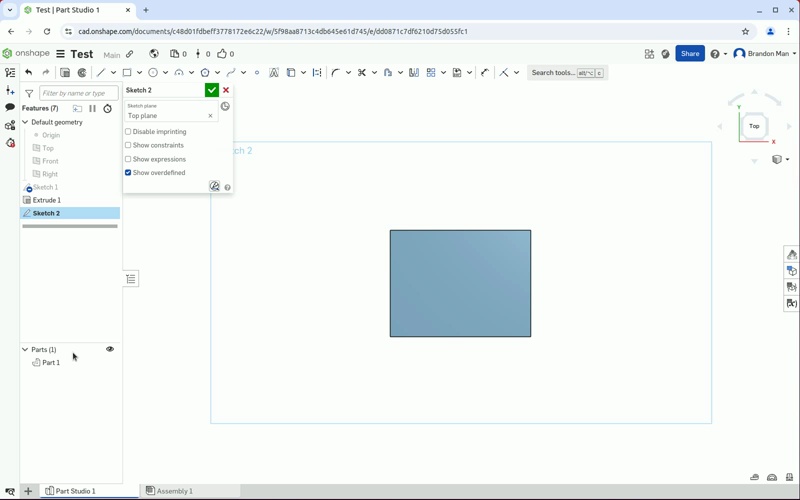
key(y)
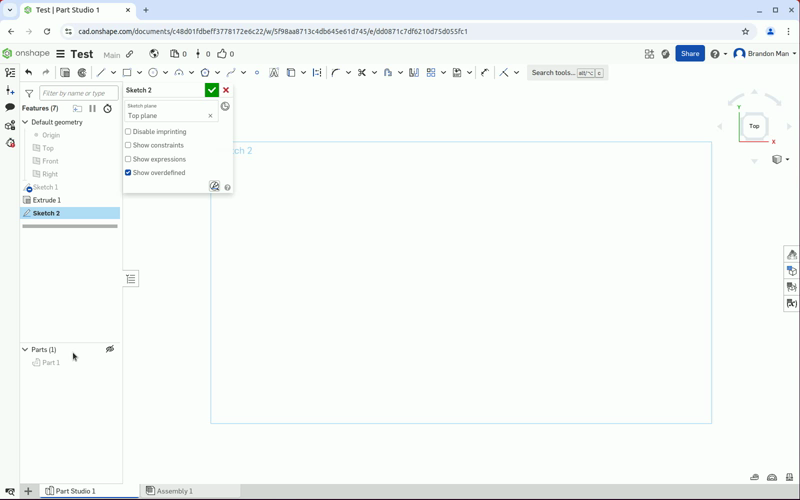
key(l)
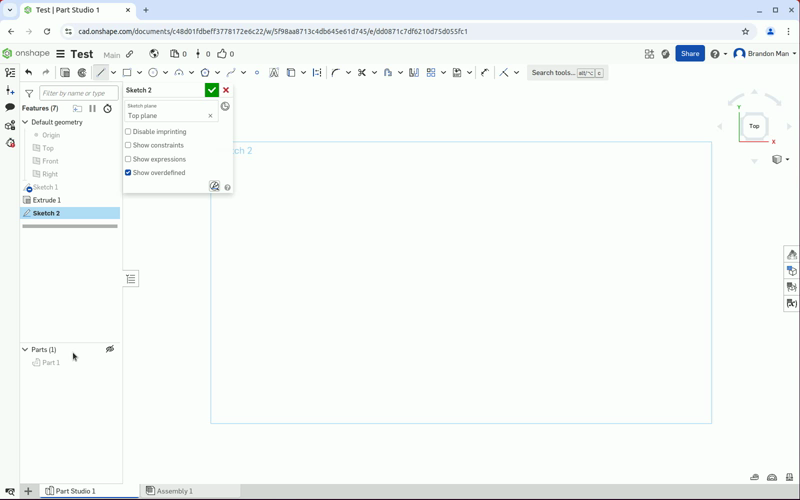
key_down(shift)
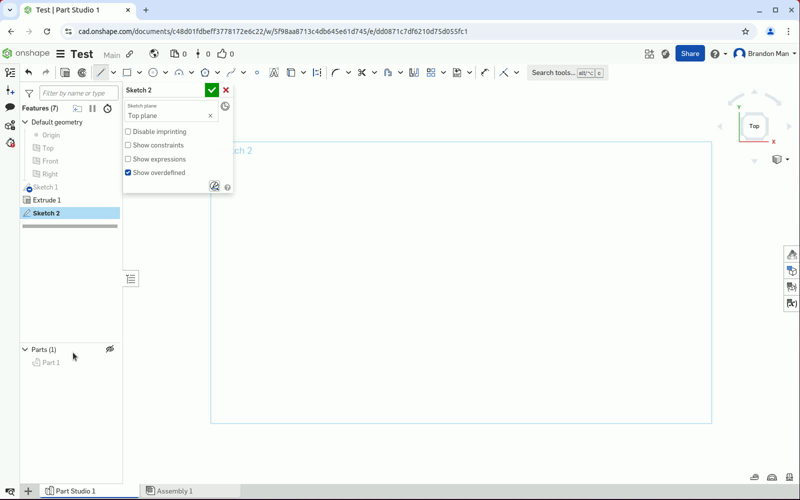
mouse_move(348, 336)
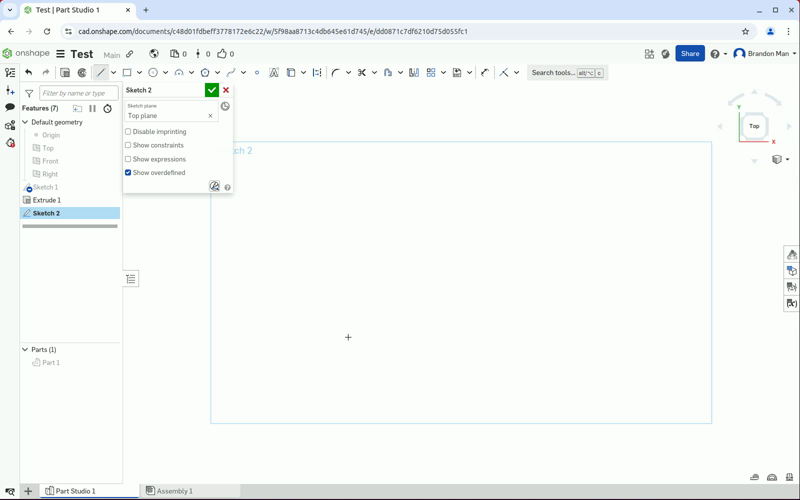
click(348, 336)
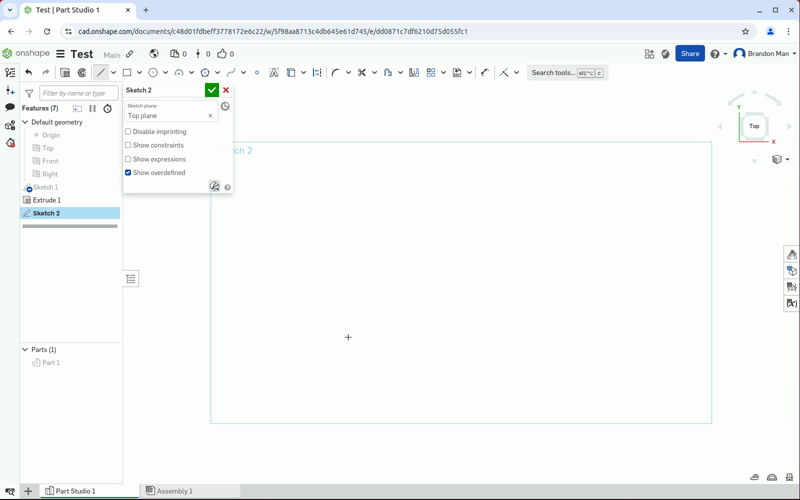
key_up(shift)
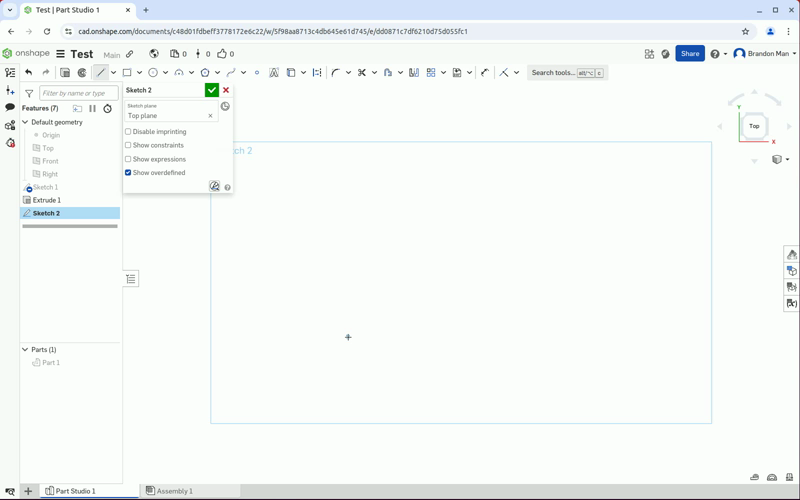
key_down(shift)
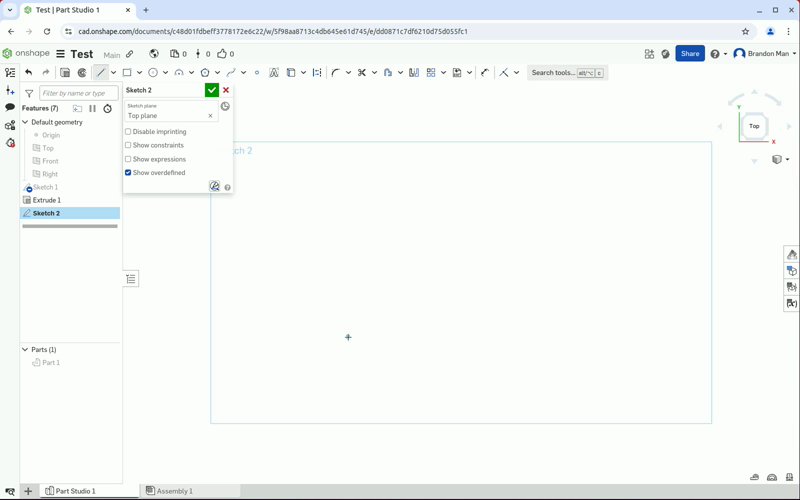
mouse_move(378, 336)
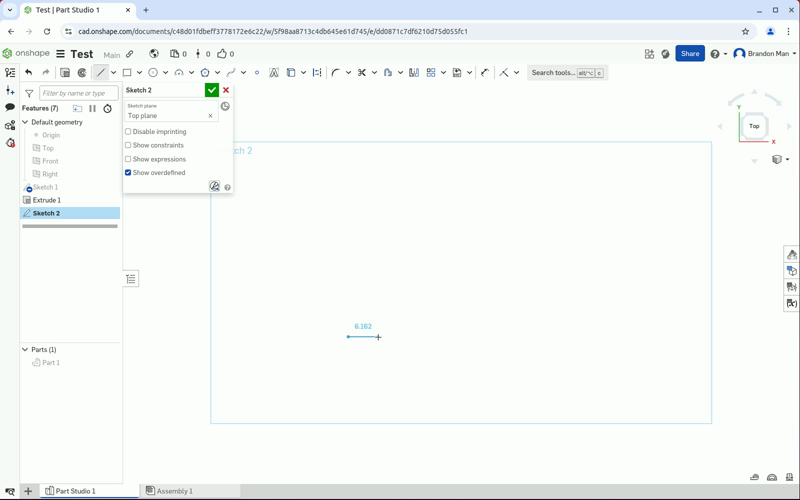
mouse_move(391, 336)
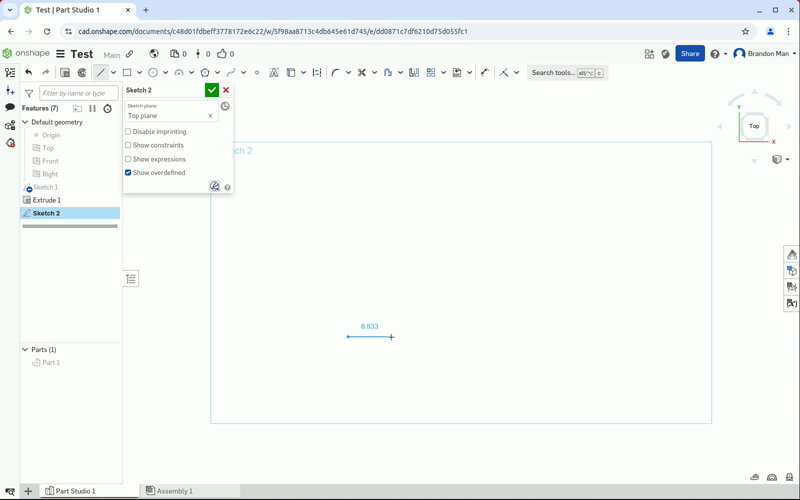
click(391, 336)
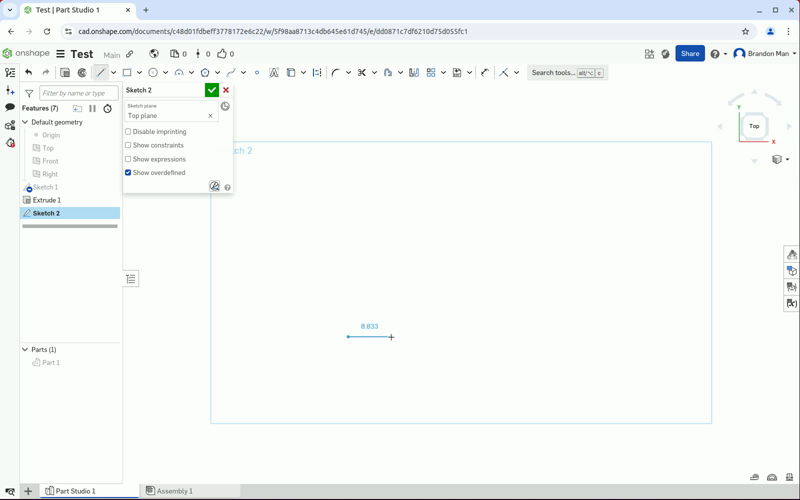
key_up(shift)
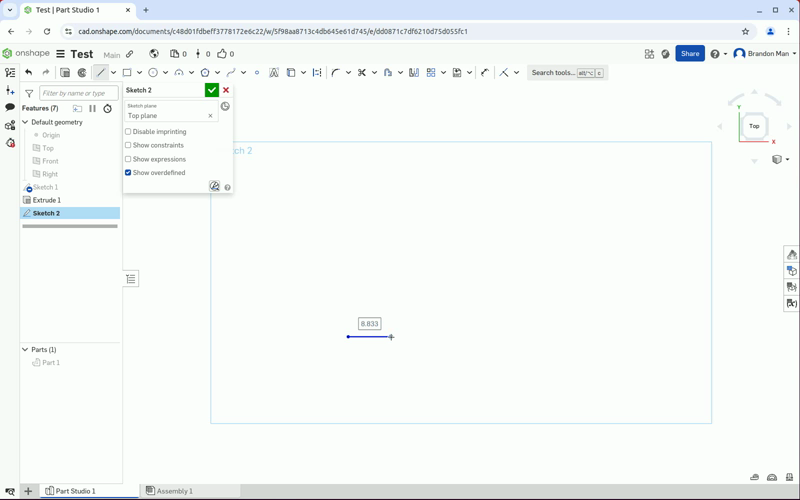
key_down(shift)
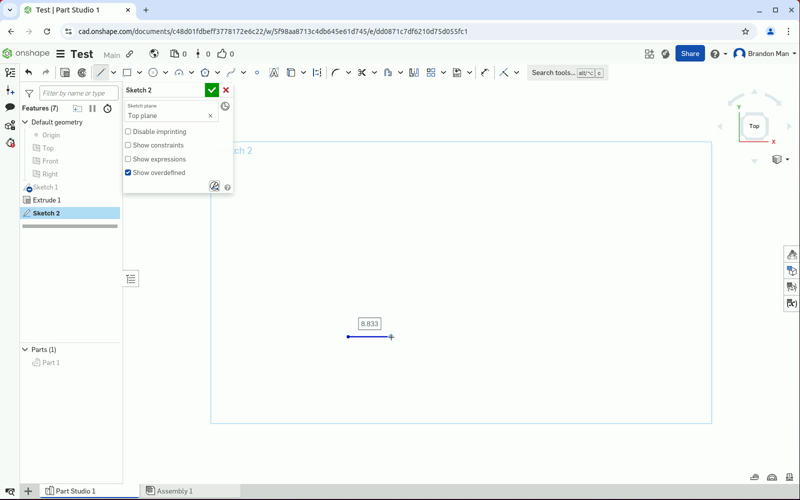
mouse_move(421, 336)
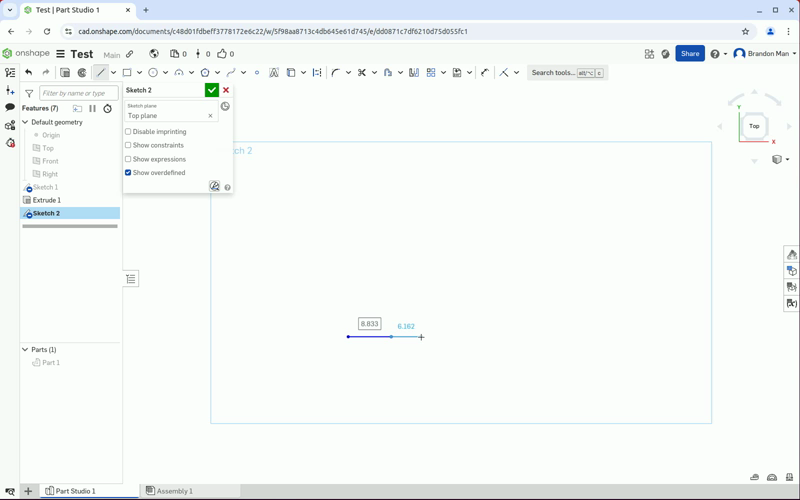
mouse_move(391, 291)
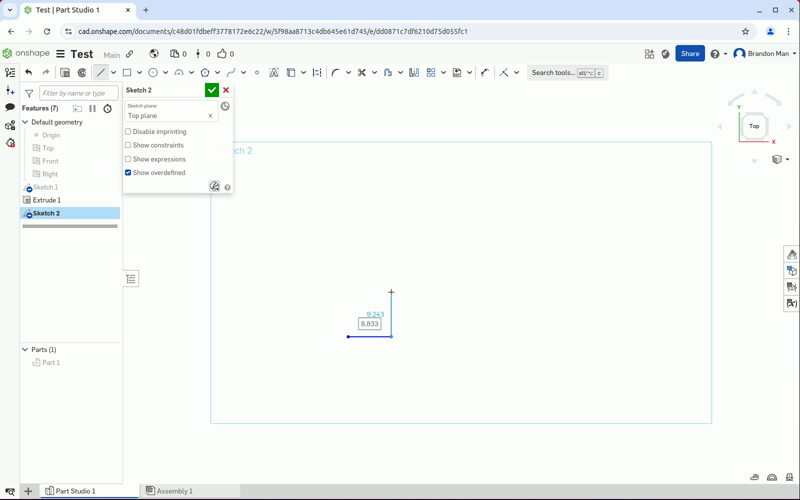
click(391, 291)
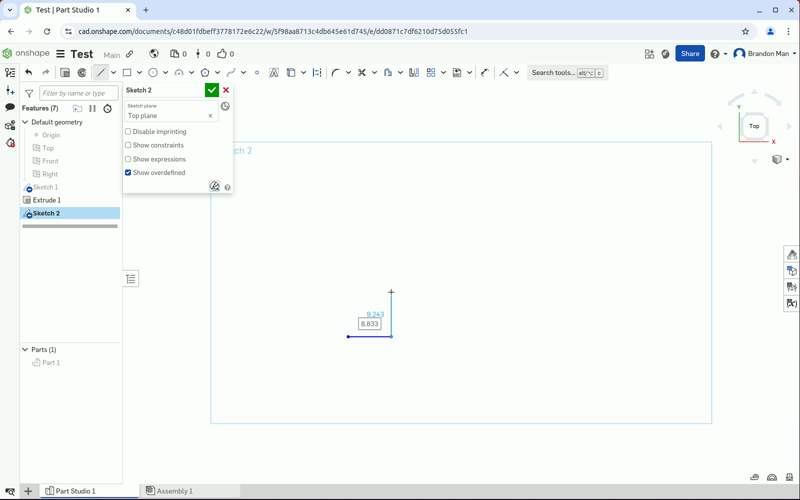
key_up(shift)
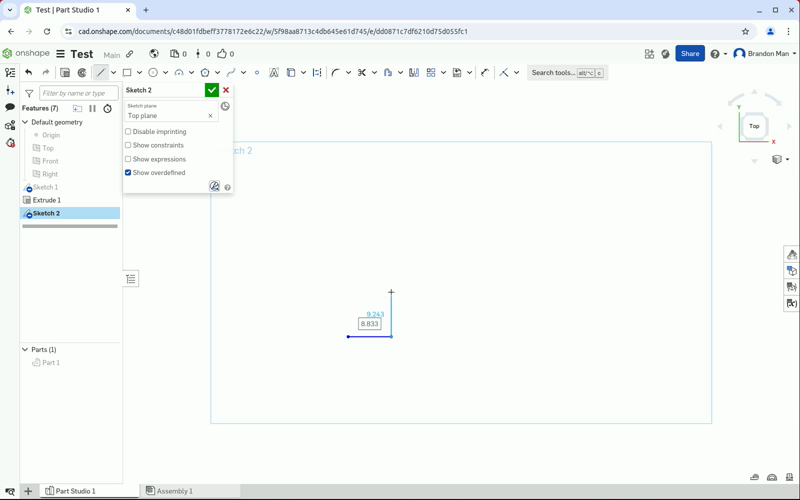
key_down(shift)
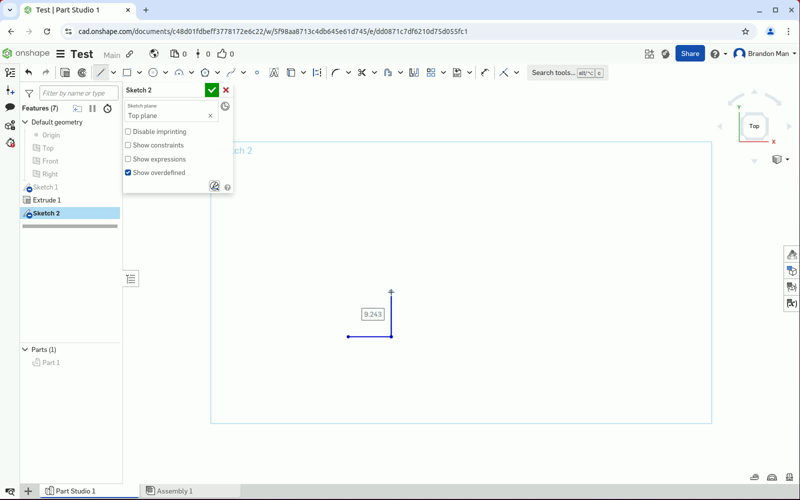
mouse_move(421, 291)
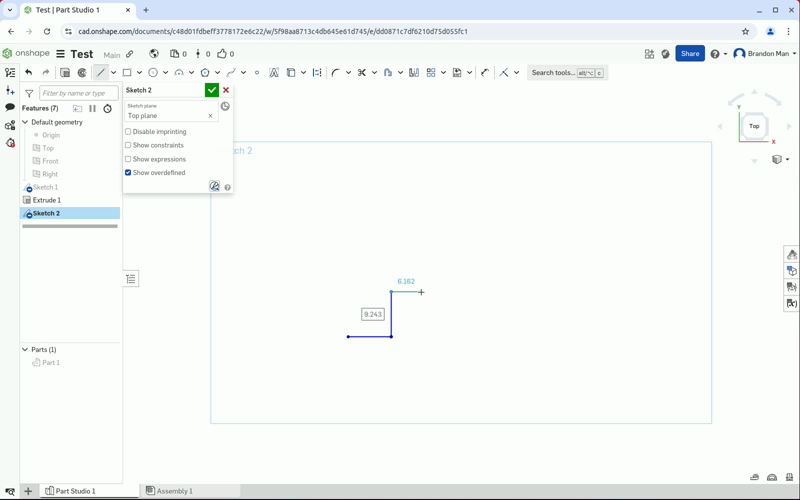
mouse_move(348, 291)
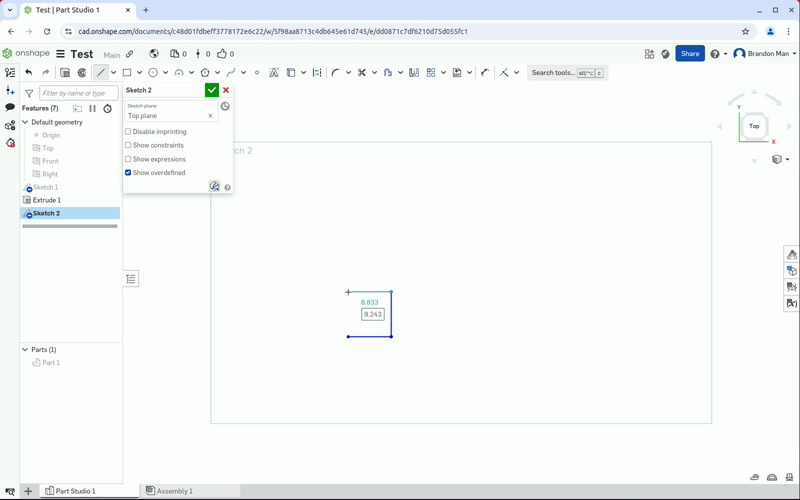
click(348, 291)
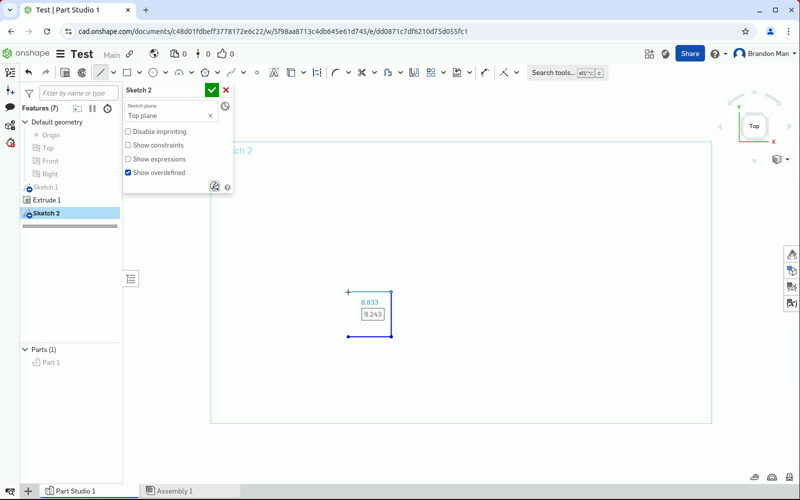
key_up(shift)
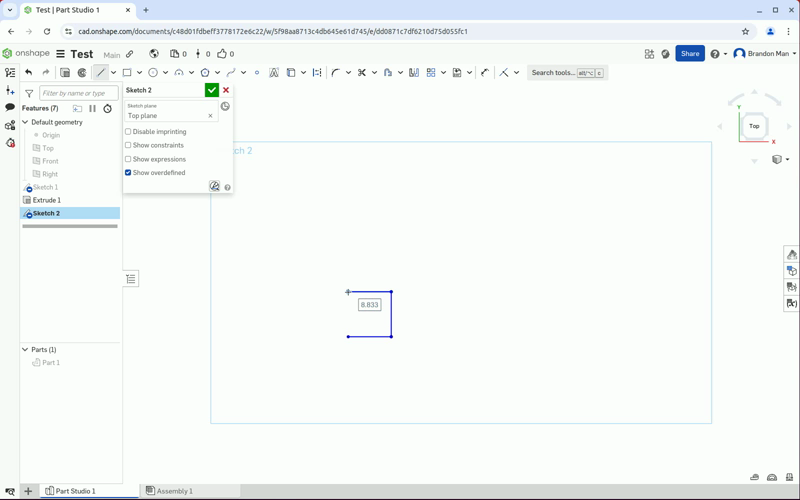
mouse_move(378, 291)
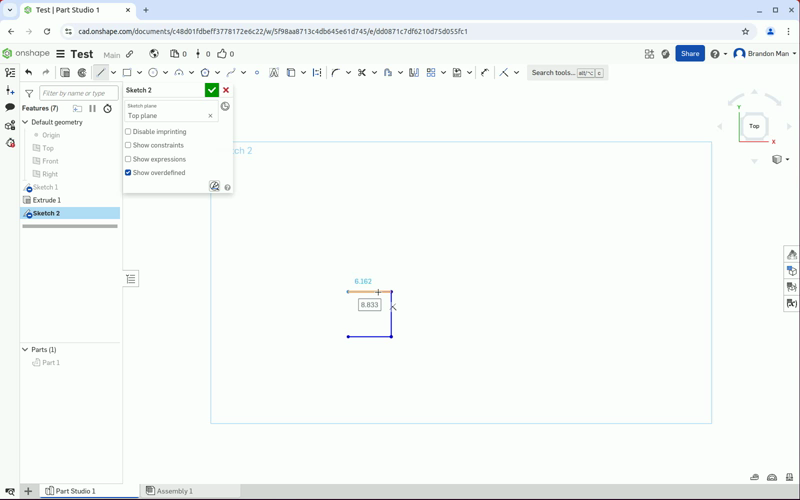
key_down(shift)
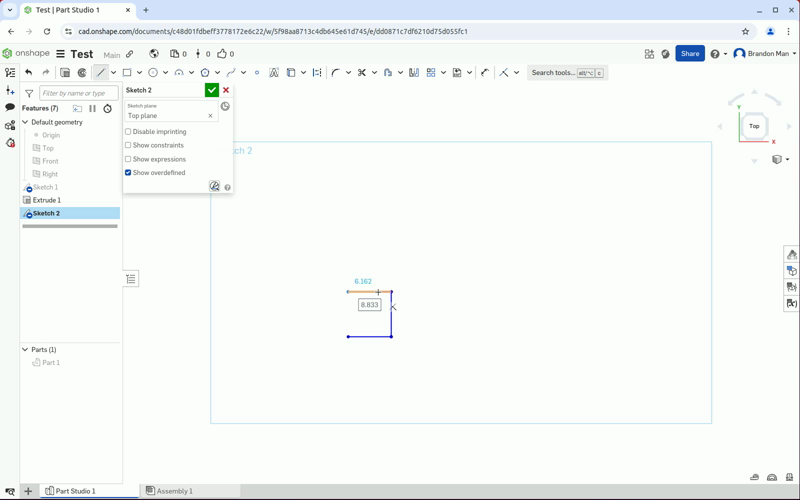
mouse_move(348, 336)
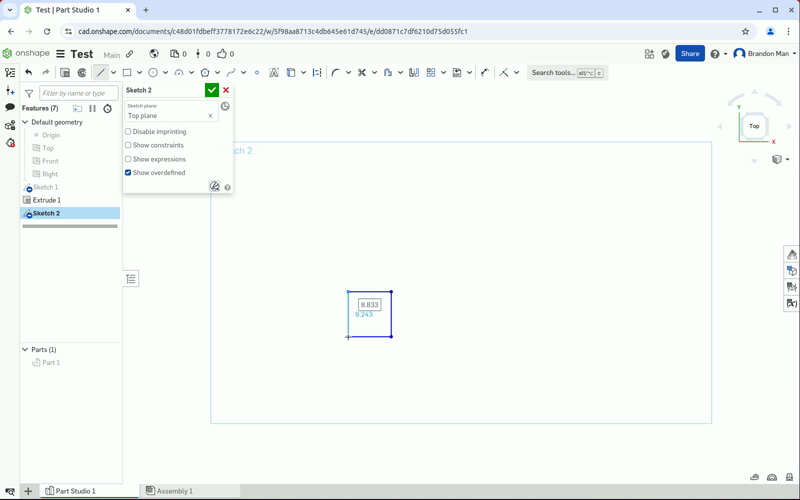
key_up(shift)
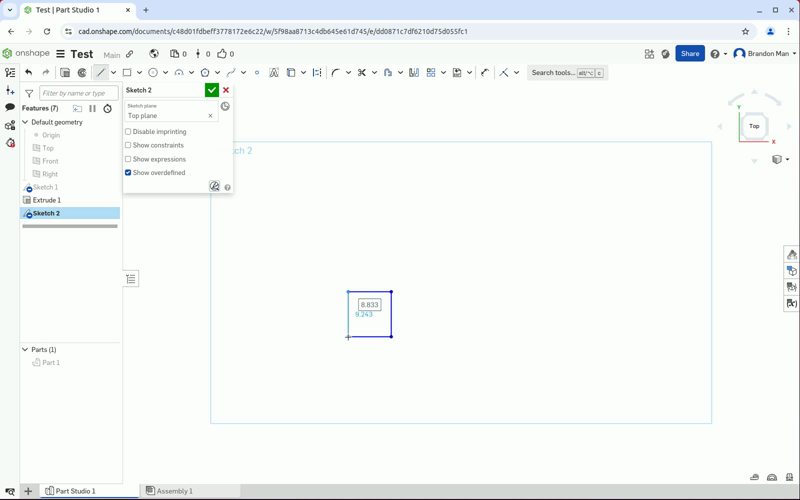
click(348, 336)
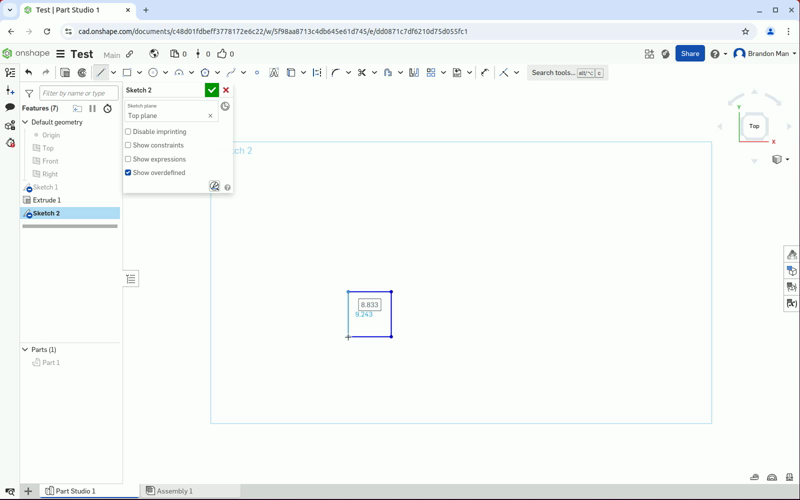
key(esc)
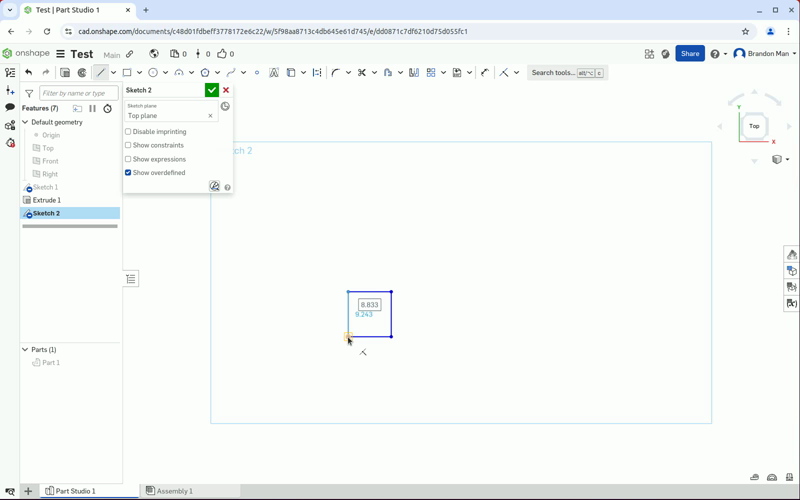
mouse_move(371, 333)
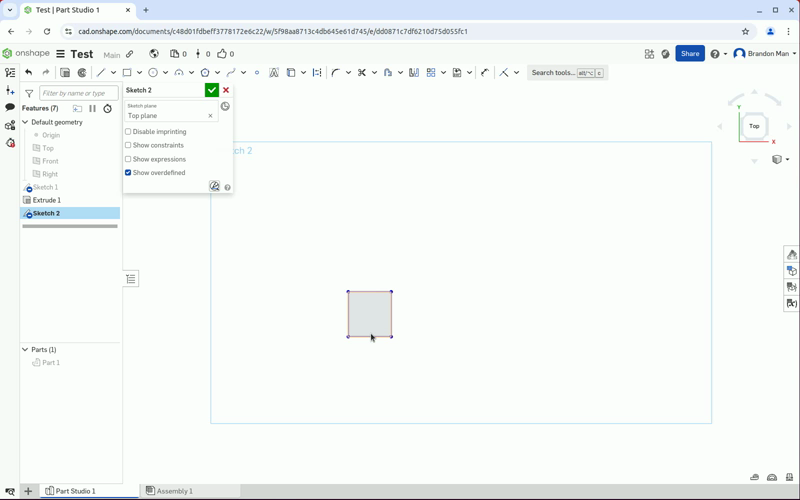
click(371, 333)
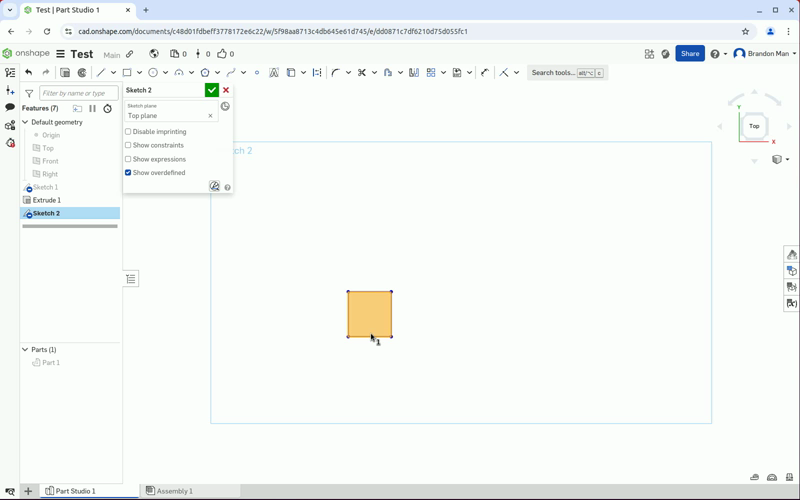
mouse_move(73, 352)
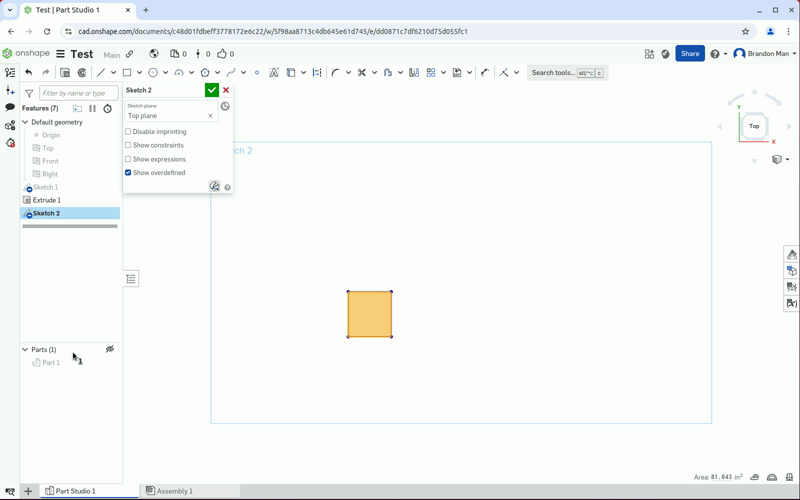
key(shift+y)
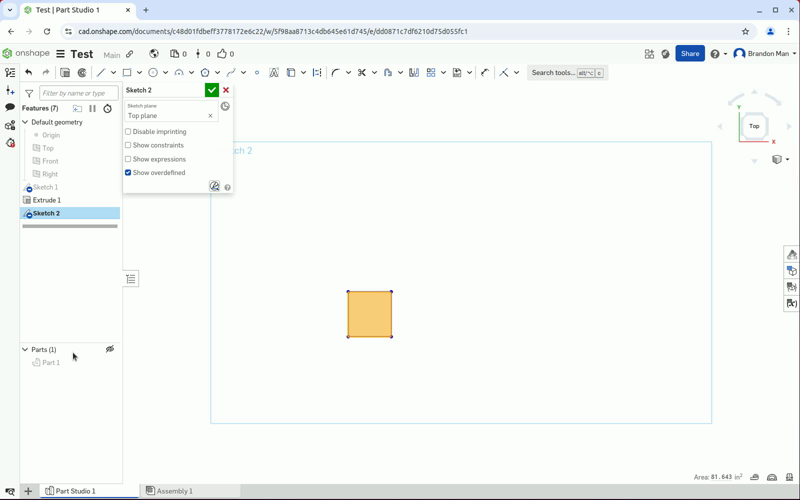
key(shift+e)
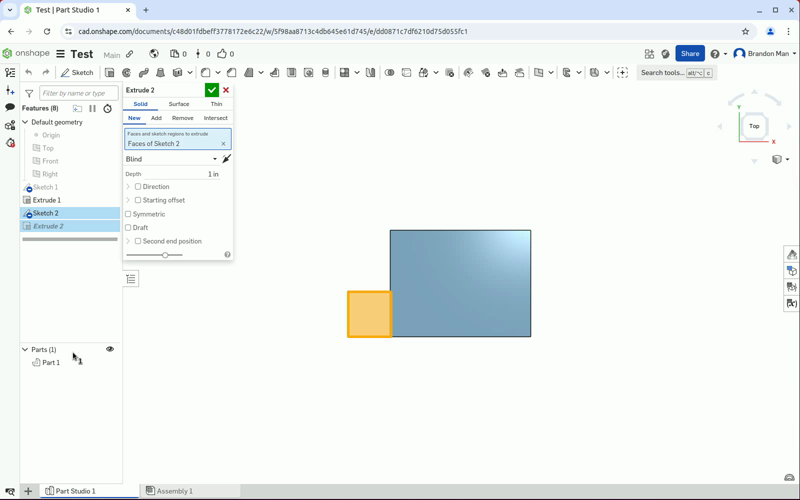
mouse_move(143, 106)
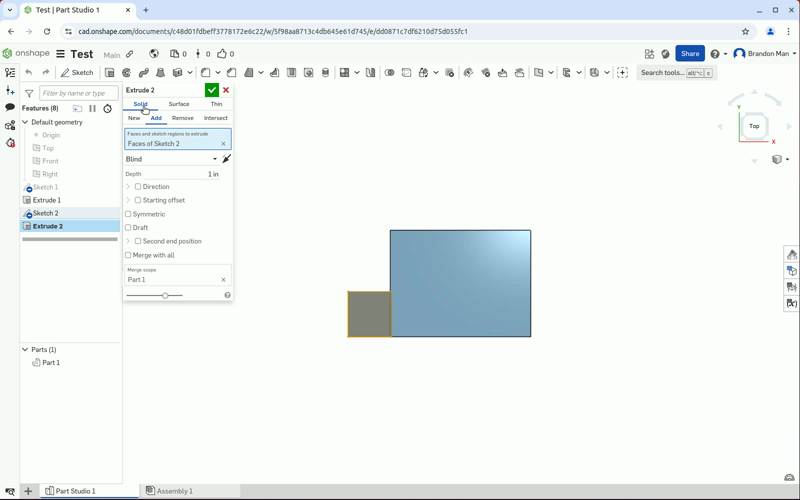
click(143, 106)
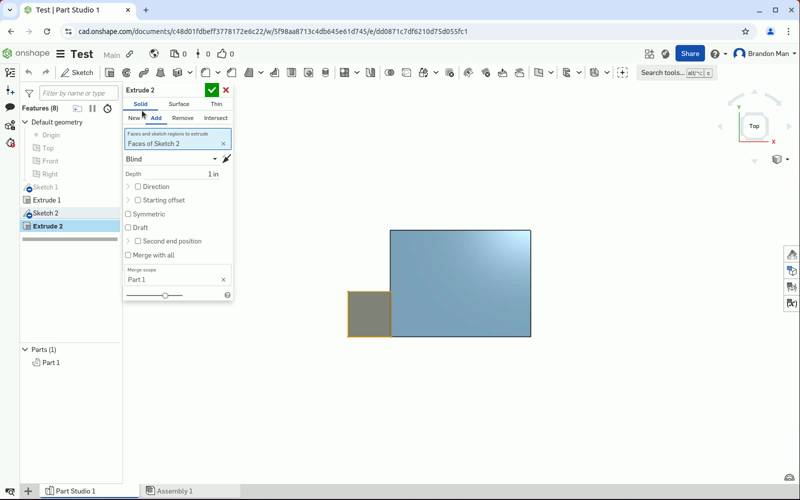
mouse_move(137, 120)
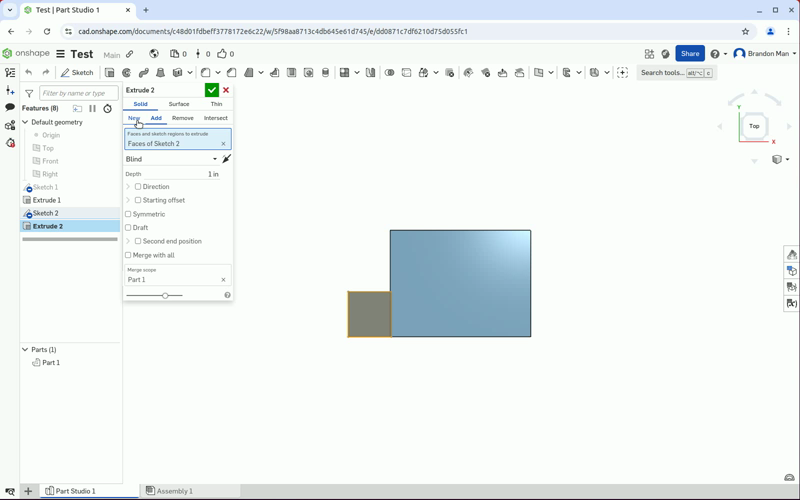
click(137, 120)
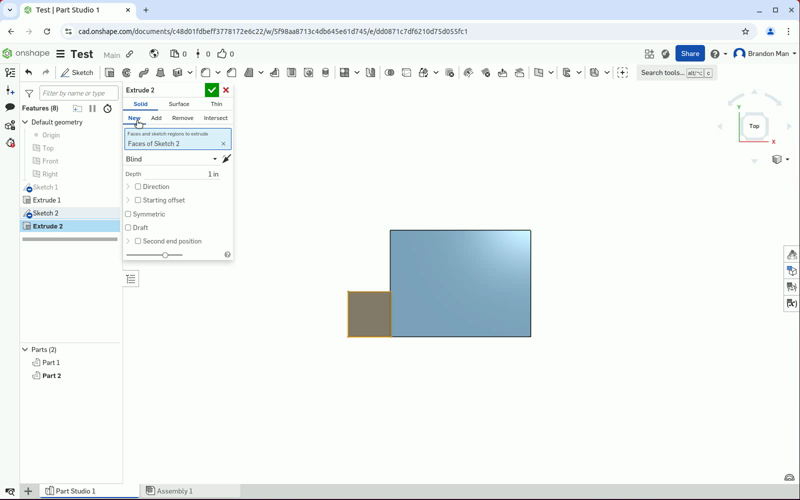
key(tab, 4)
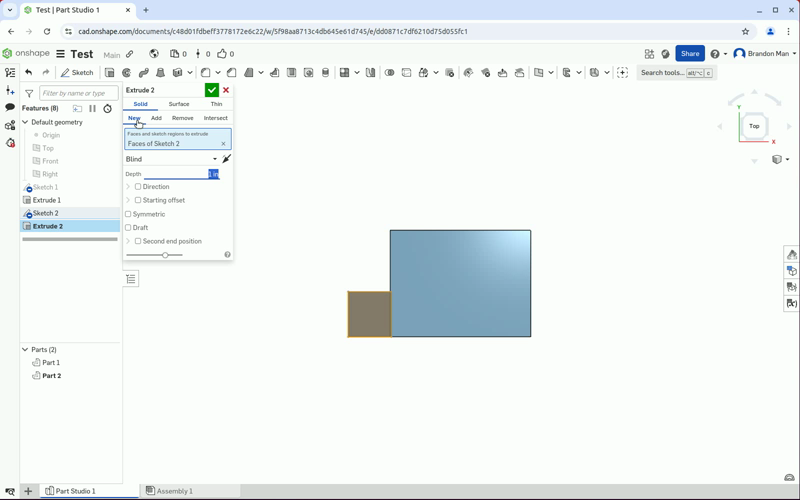
text(-0.241)
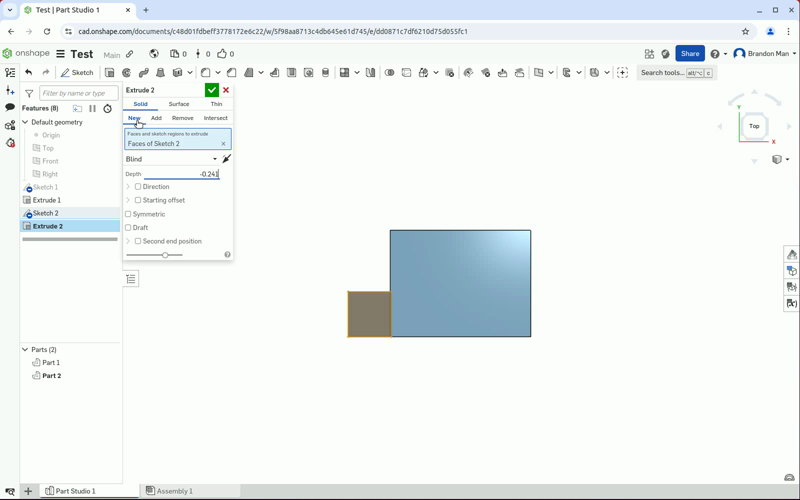
key(enter)
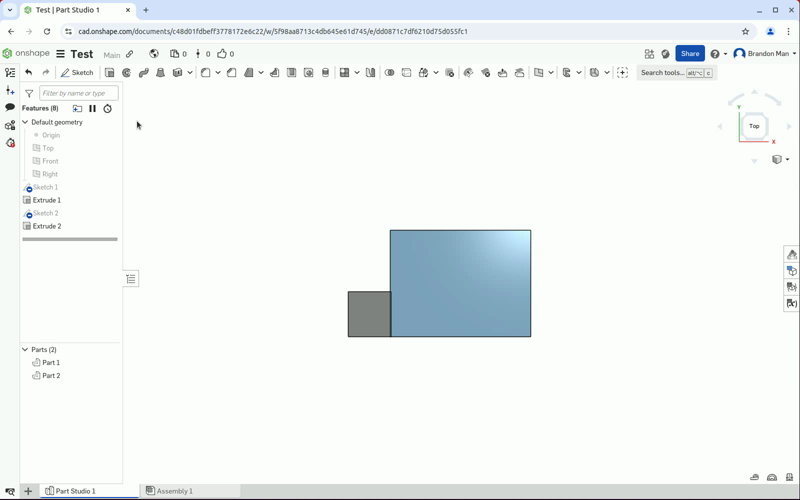
key(shift+h)
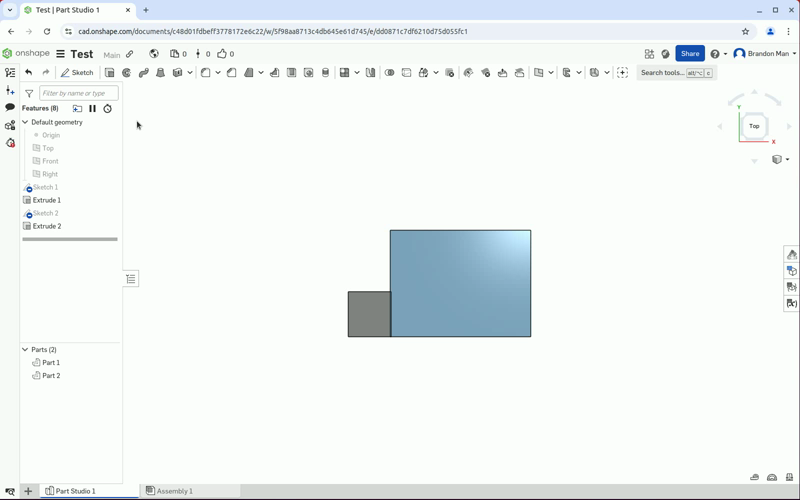
key(shift+h)
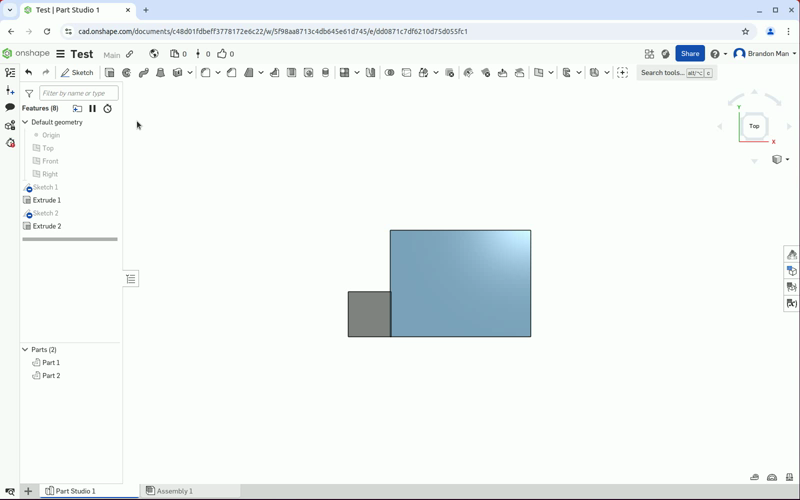
mouse_move(73, 189)
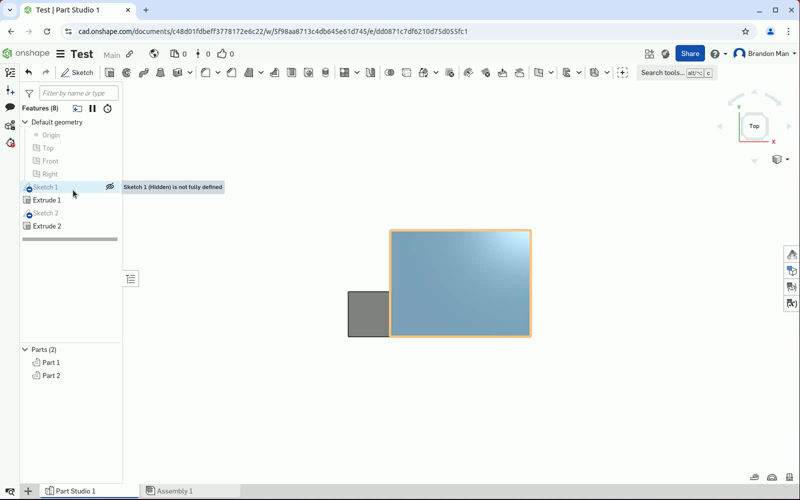
click(73, 189)
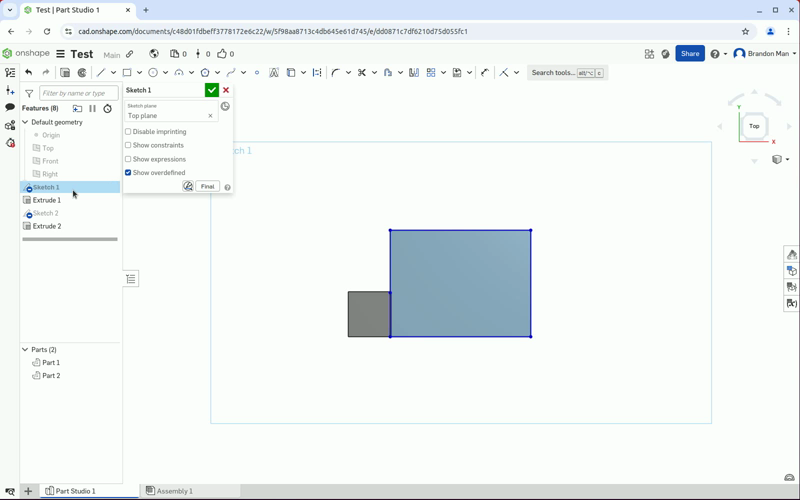
mouse_move(229, 92)
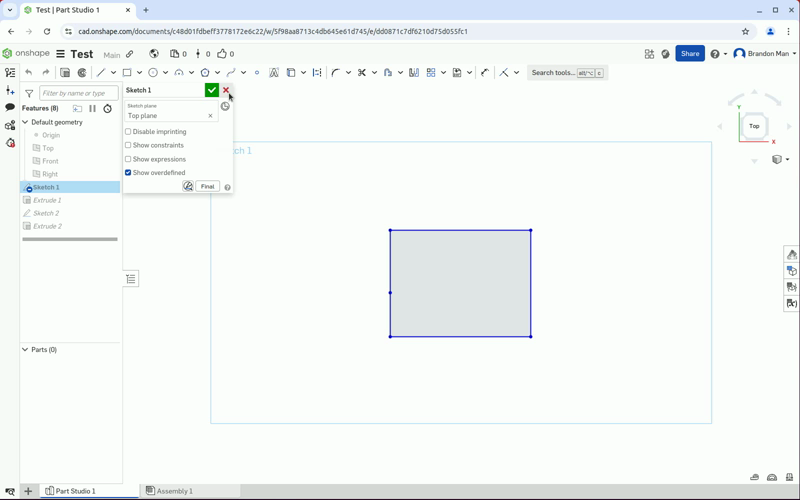
click(229, 92)
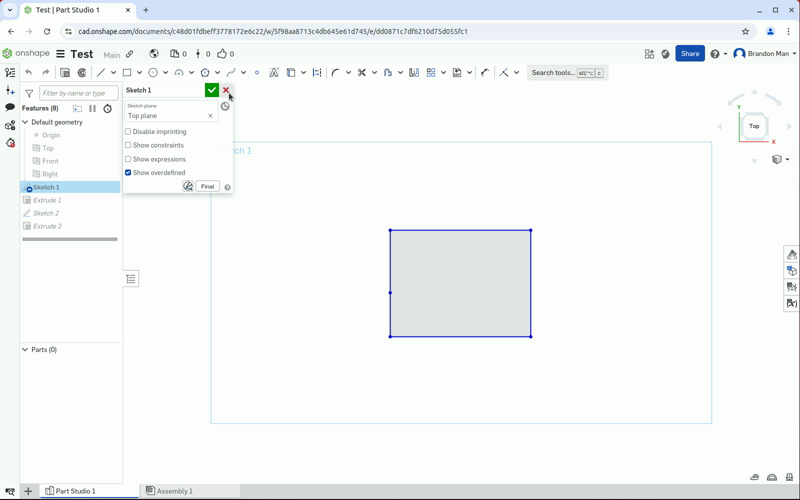
key(shift+s)
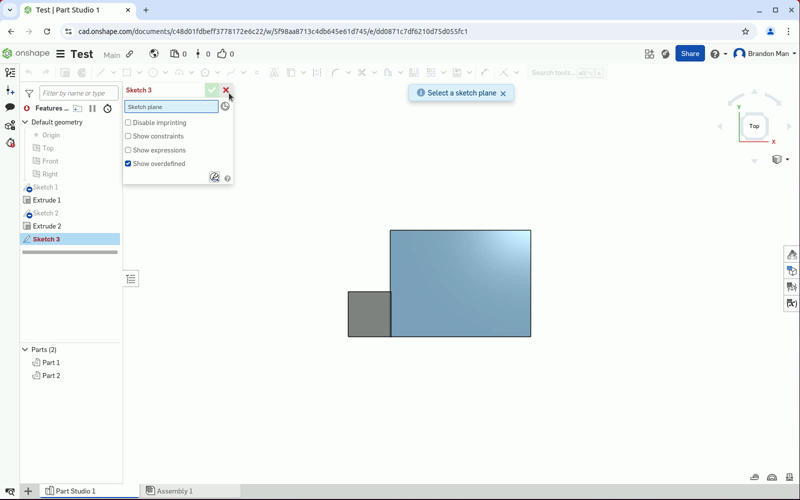
mouse_move(73, 150)
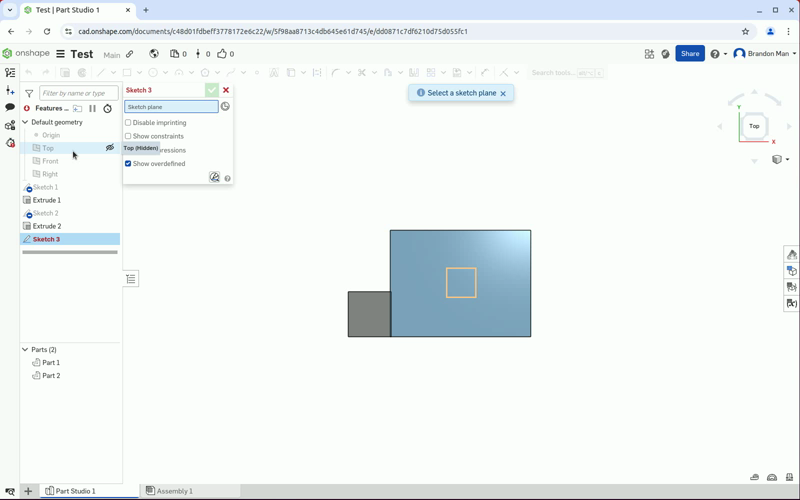
click(73, 150)
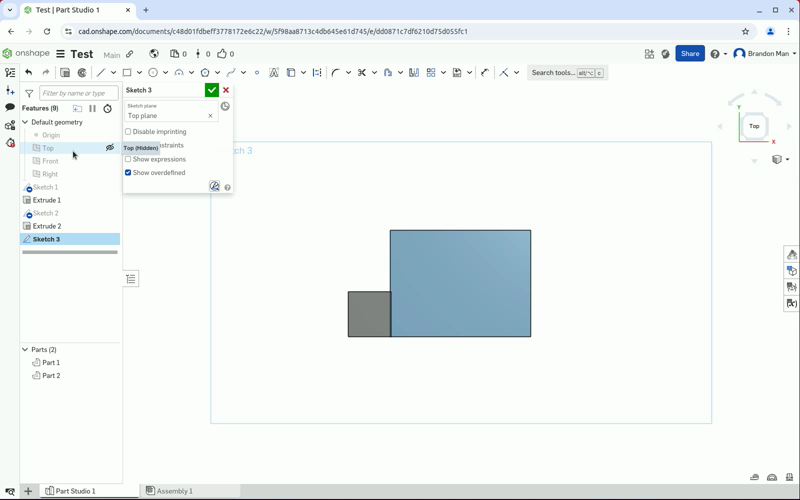
mouse_move(73, 352)
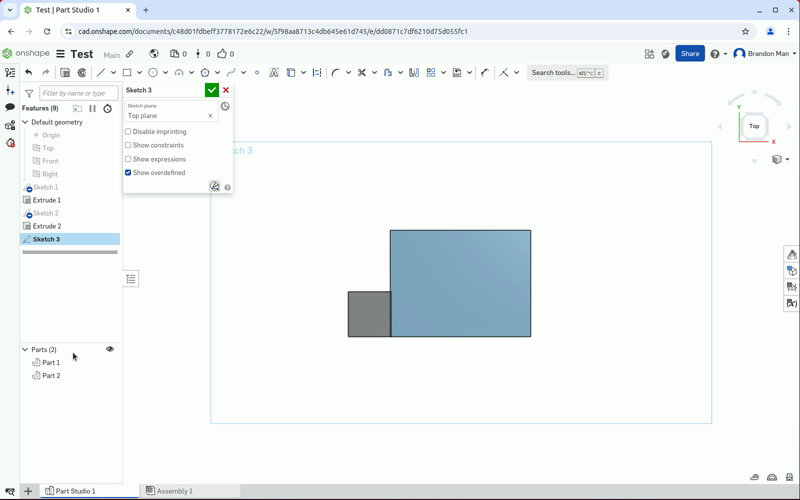
key(y)
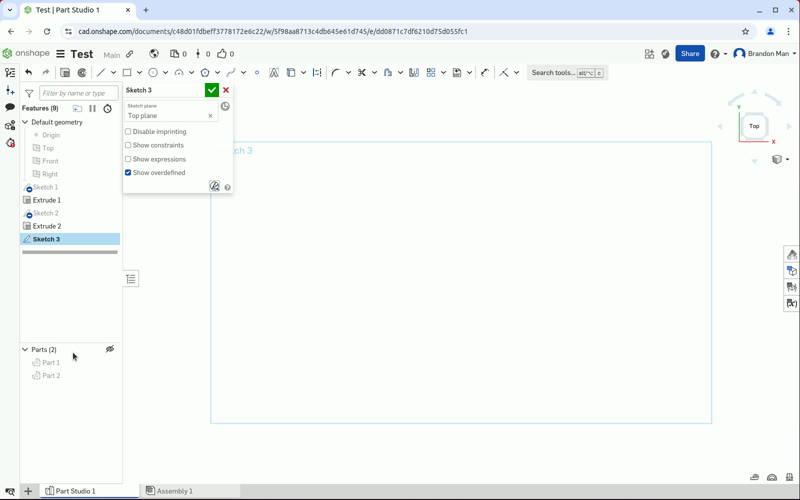
key(l)
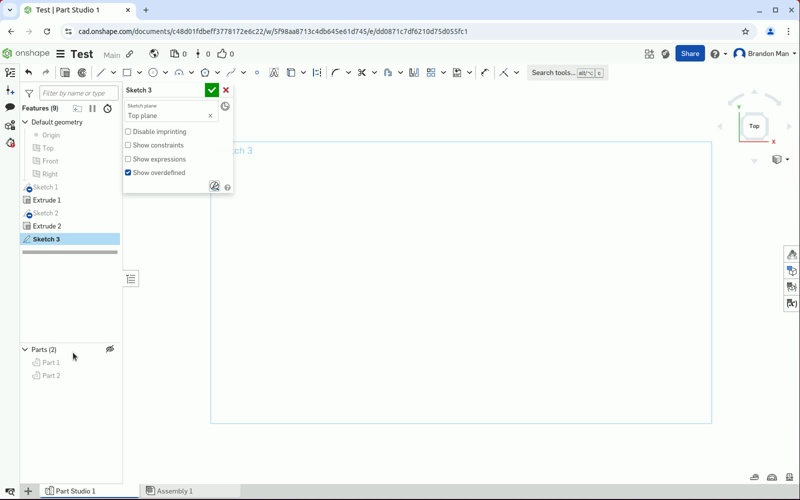
key_down(shift)
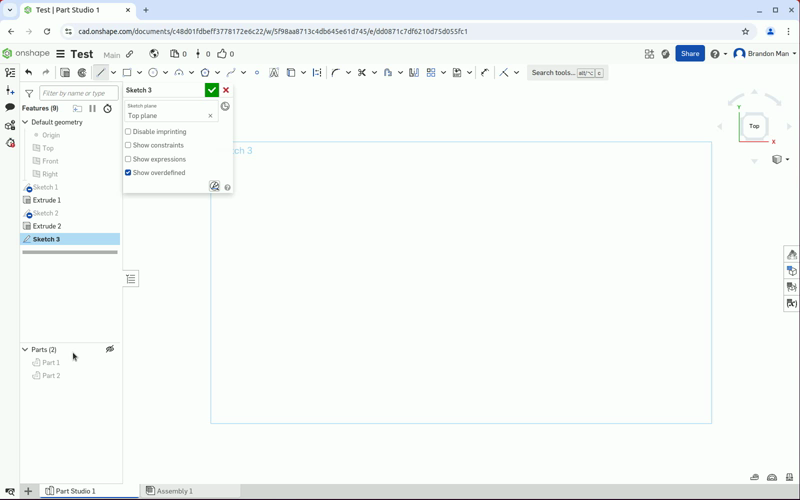
mouse_move(348, 381)
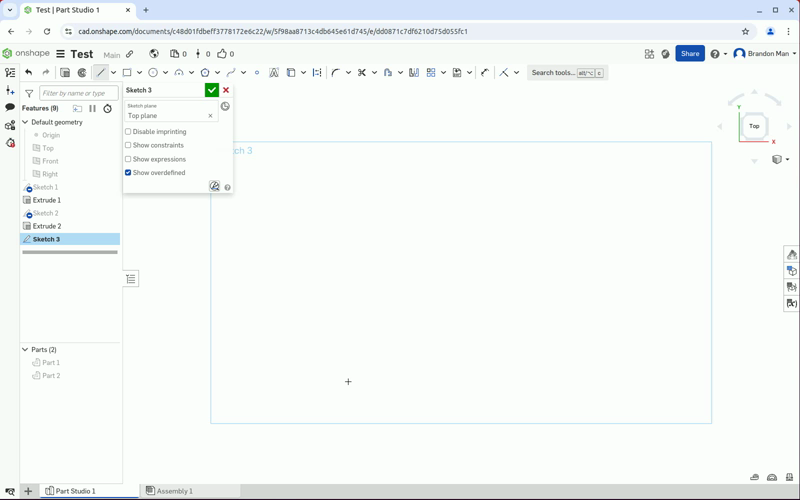
click(348, 381)
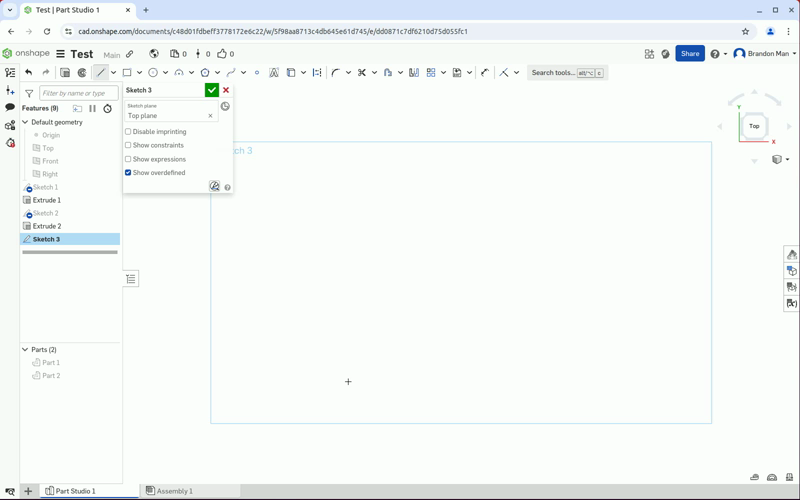
key_up(shift)
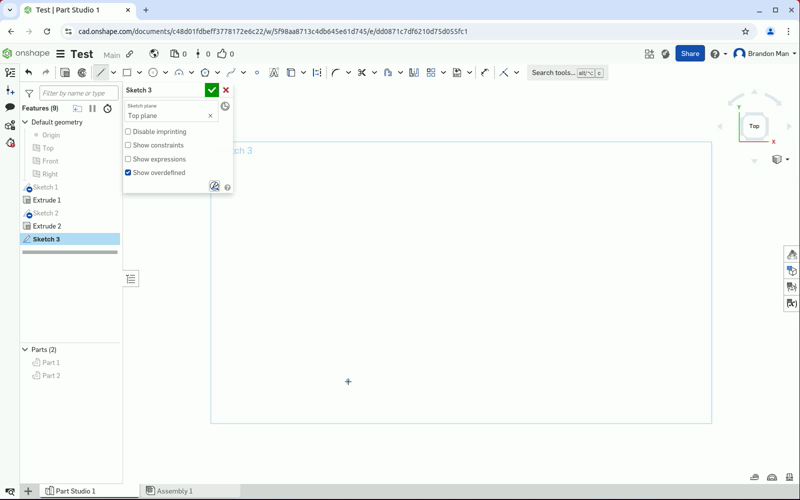
key_down(shift)
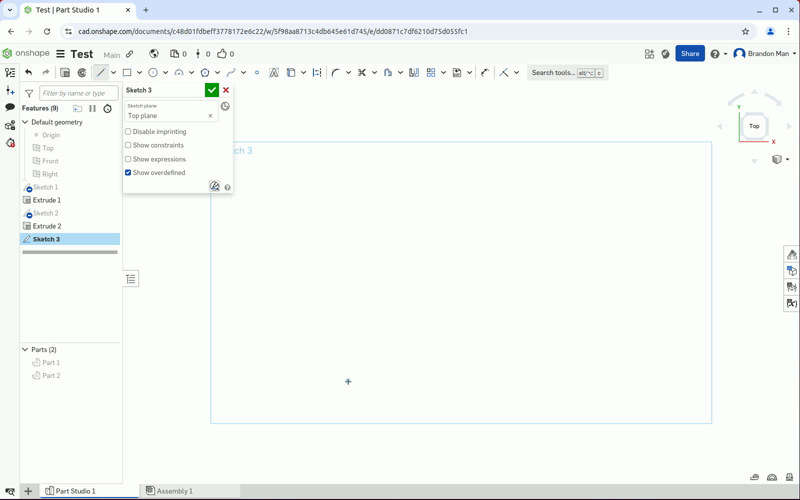
mouse_move(434, 381)
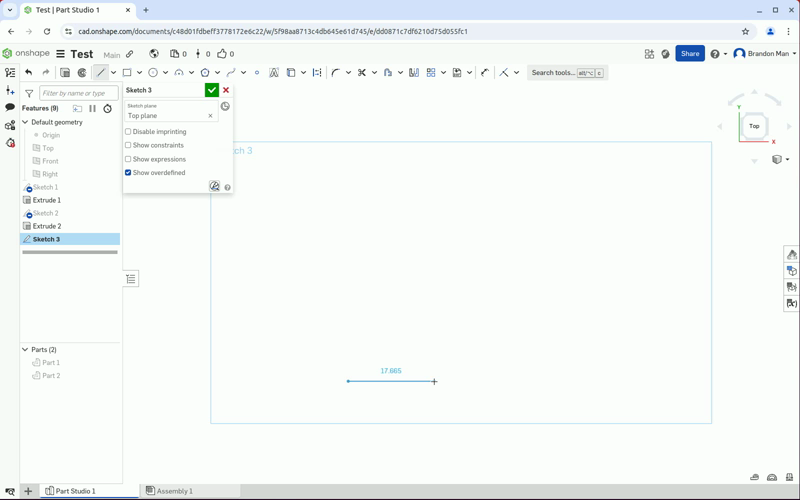
click(434, 381)
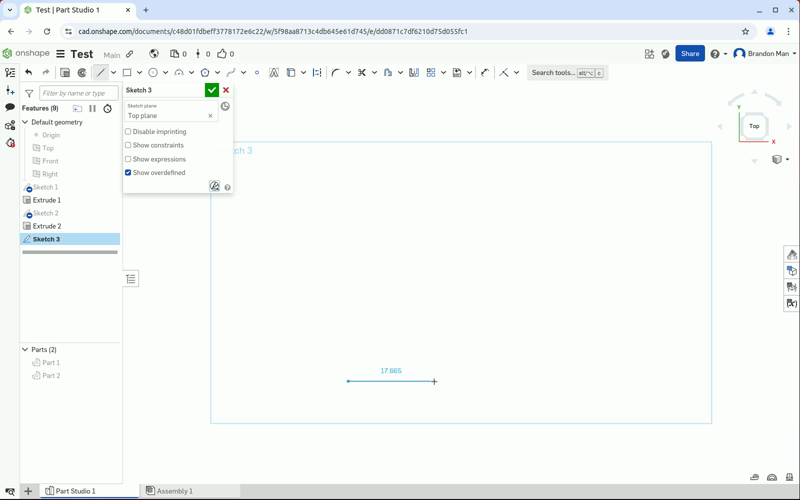
key_up(shift)
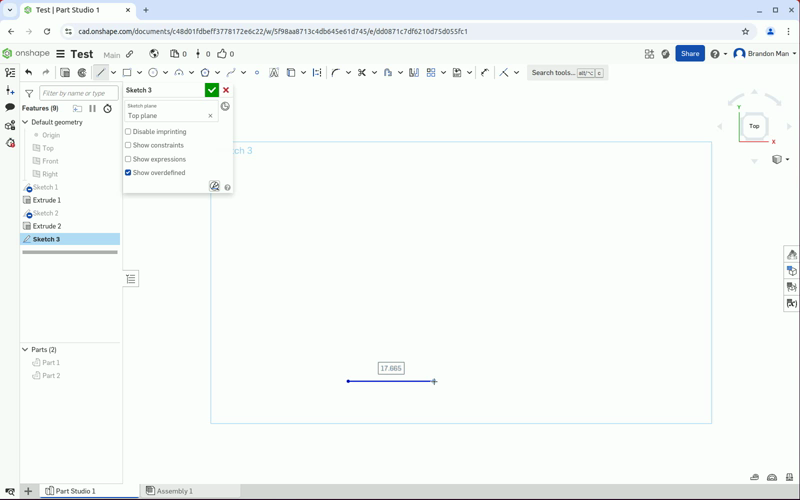
key_down(shift)
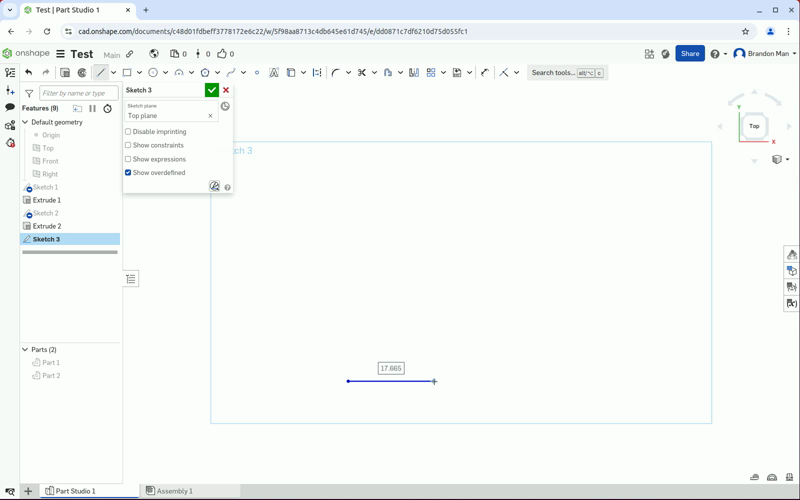
mouse_move(464, 381)
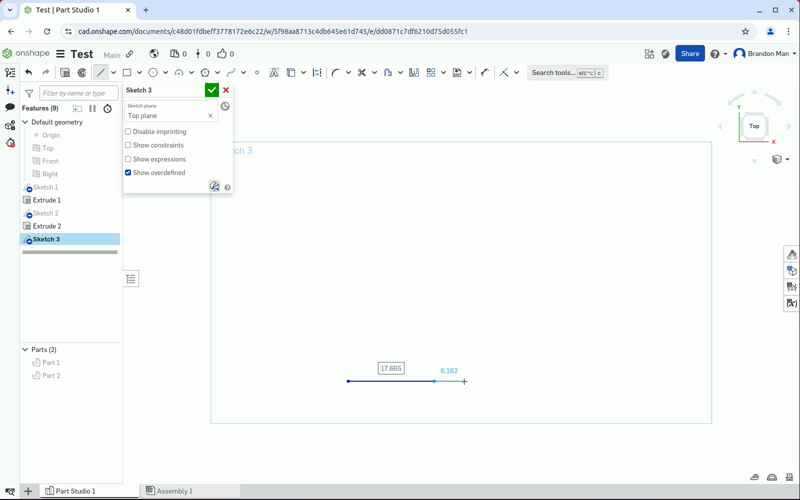
mouse_move(434, 336)
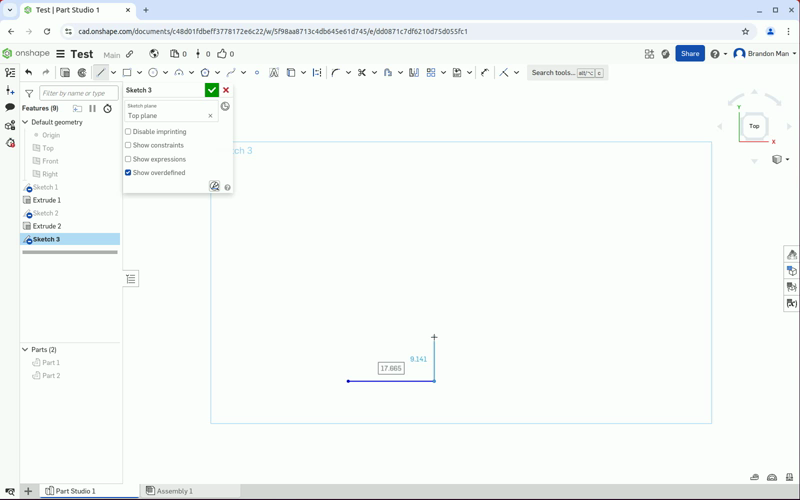
click(434, 336)
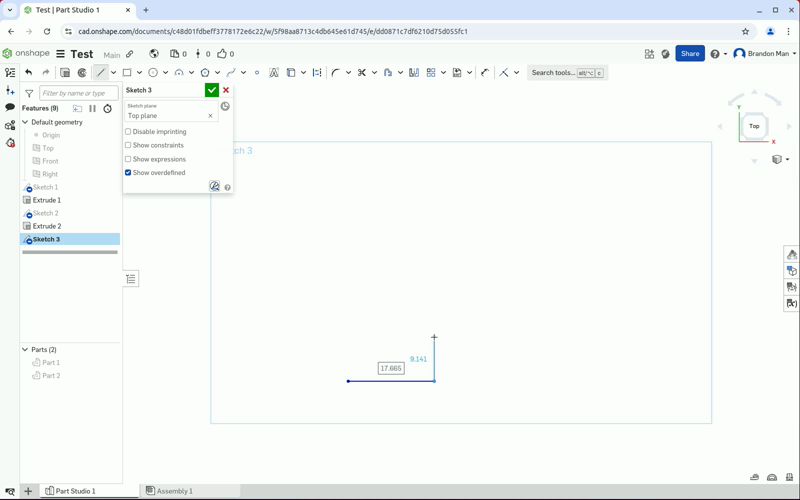
key_up(shift)
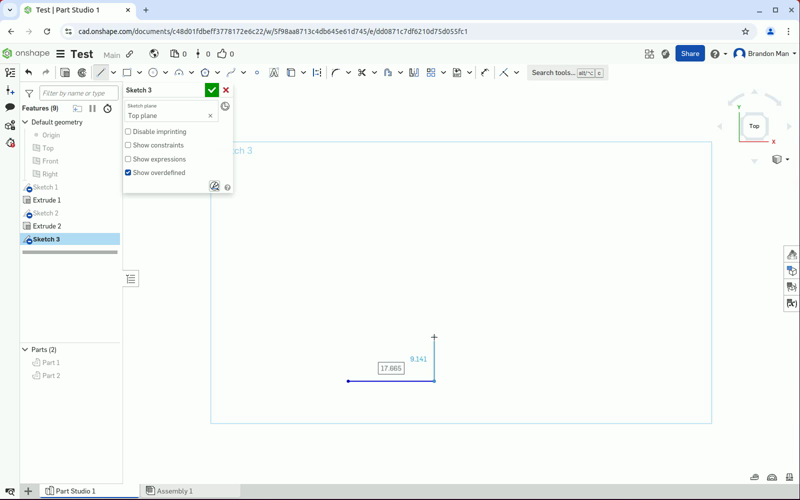
key_down(shift)
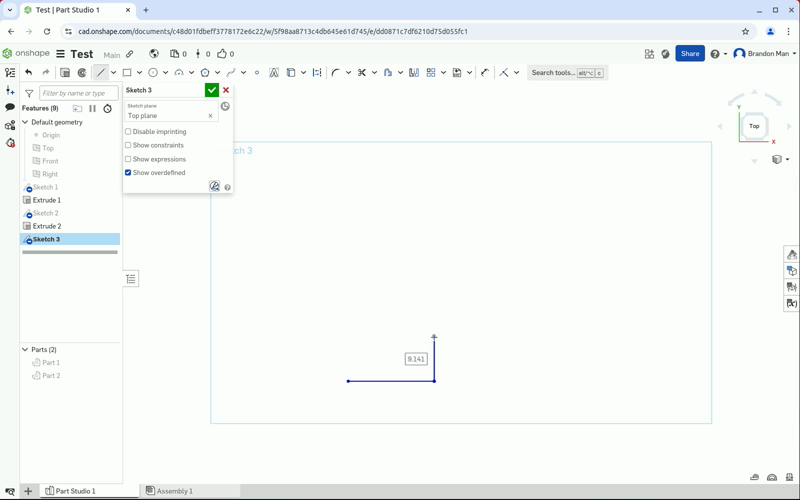
mouse_move(464, 336)
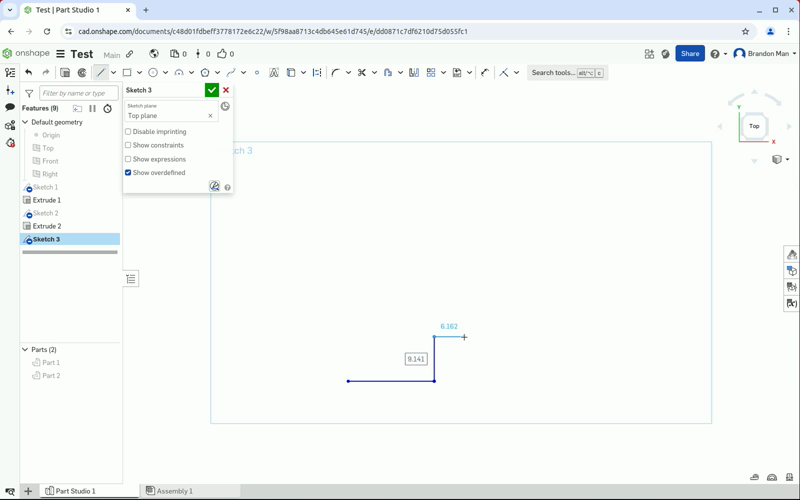
mouse_move(391, 336)
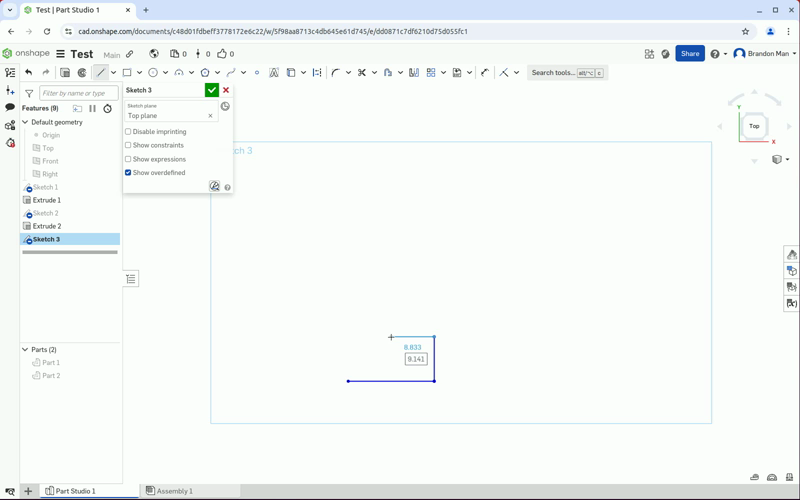
click(391, 336)
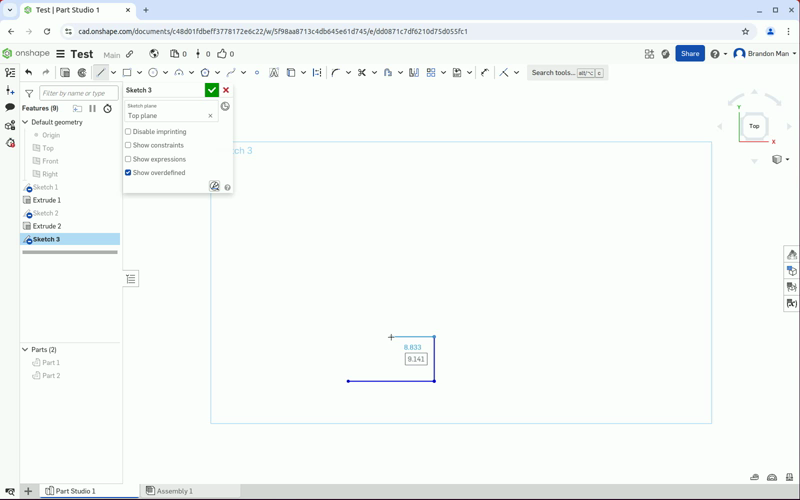
key_up(shift)
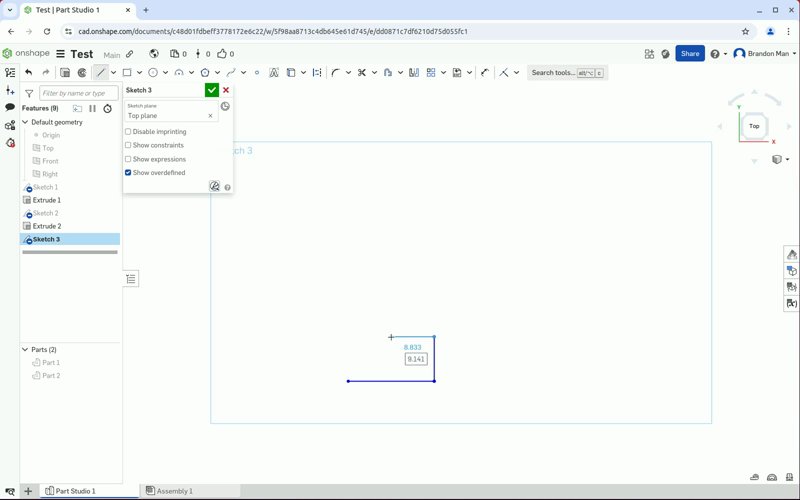
key_down(shift)
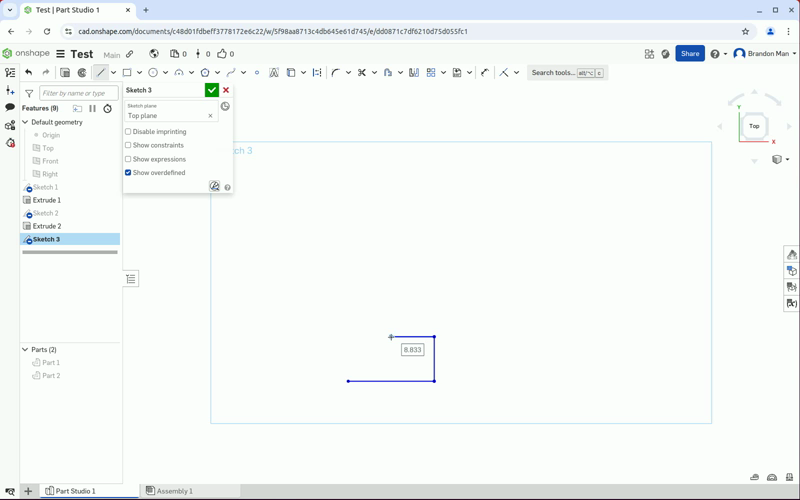
mouse_move(391, 230)
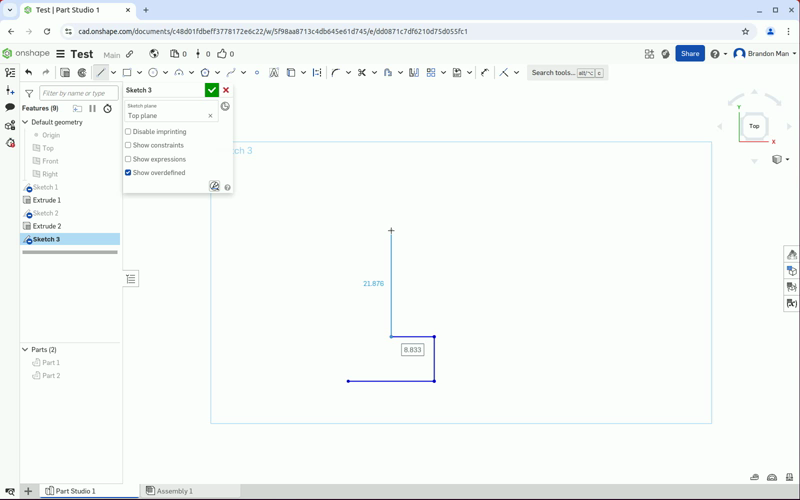
click(391, 230)
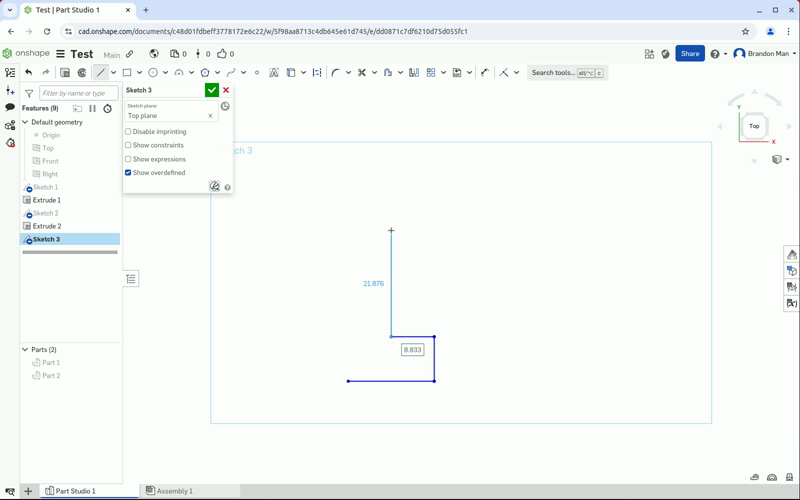
key_up(shift)
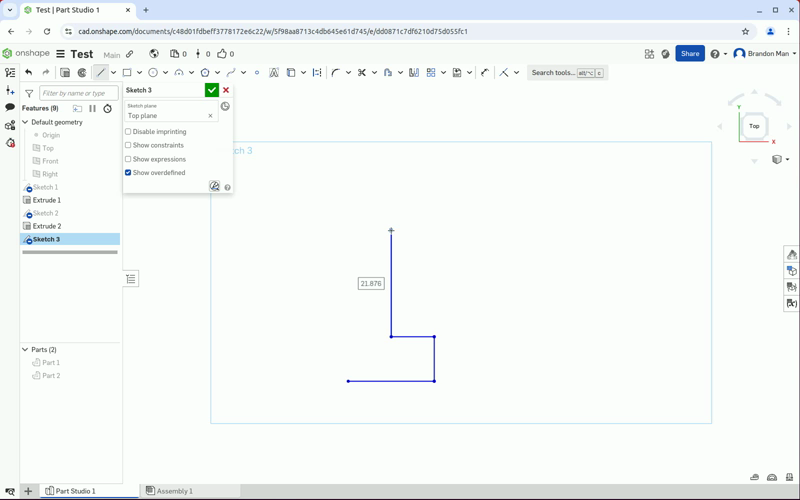
key_down(shift)
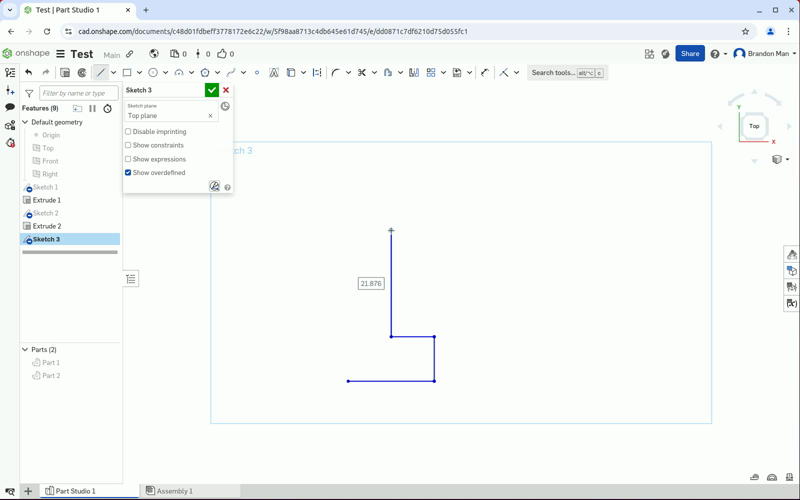
mouse_move(421, 230)
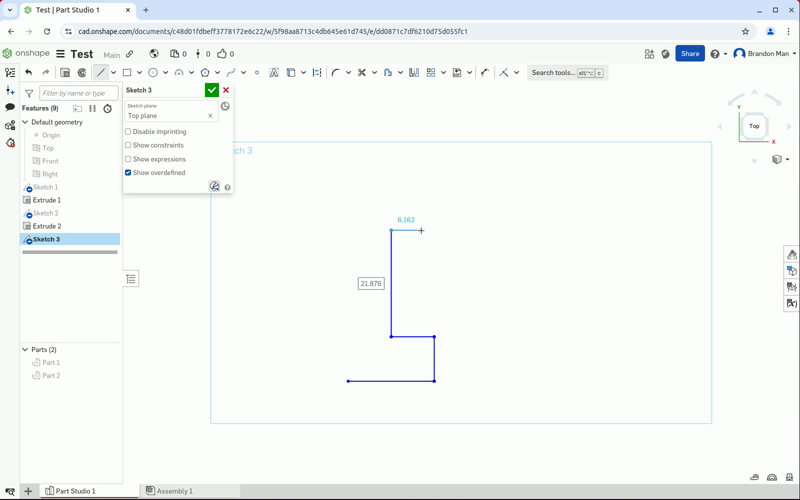
mouse_move(348, 230)
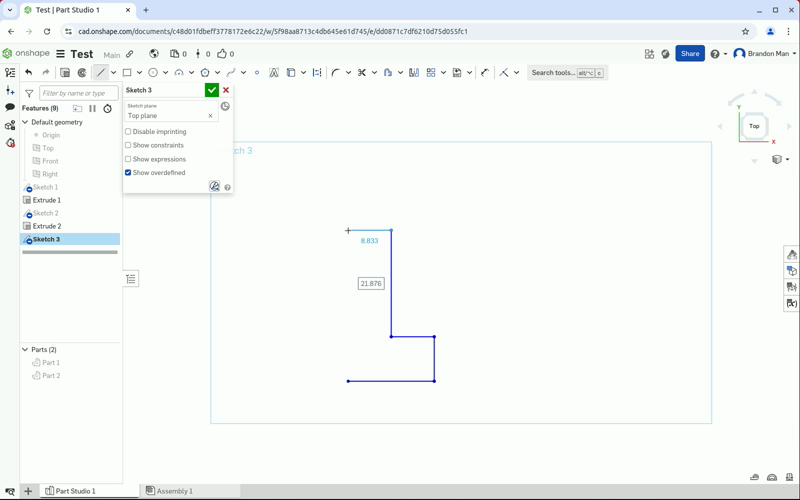
click(348, 230)
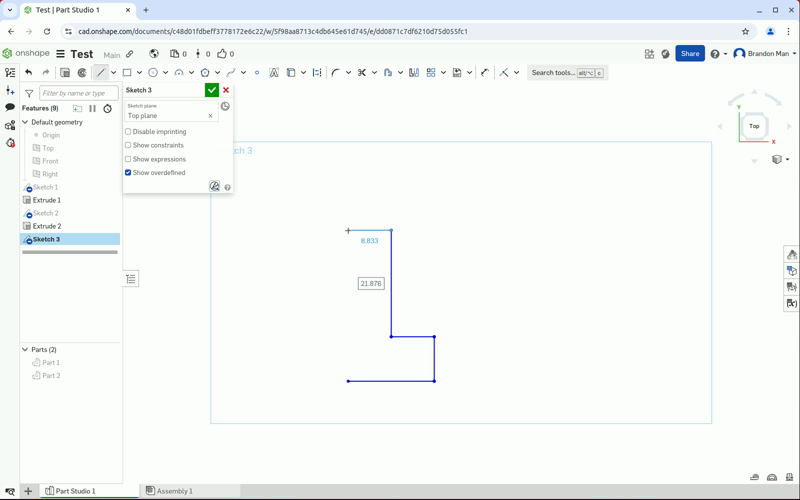
key_up(shift)
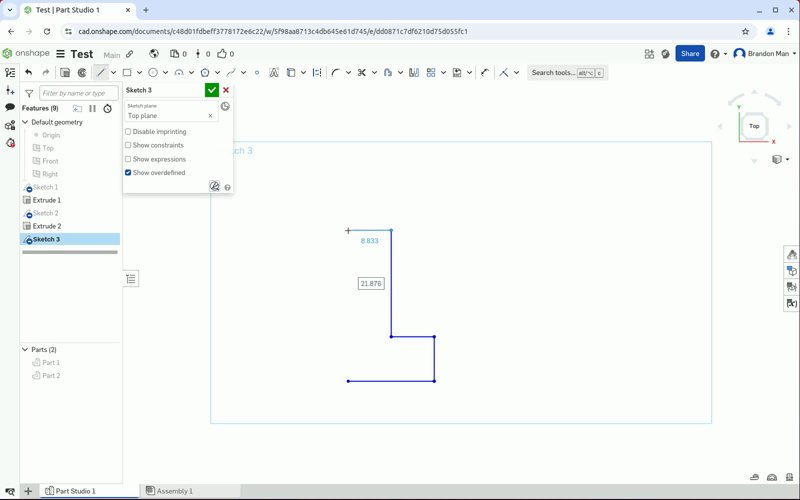
key_down(shift)
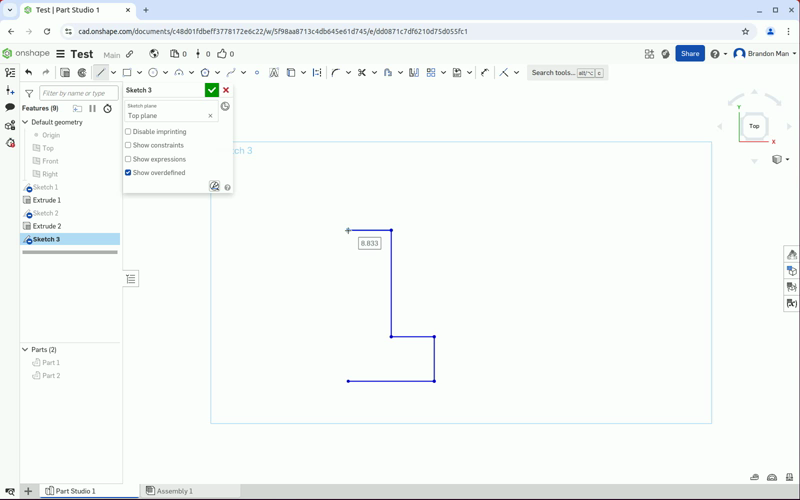
mouse_move(348, 381)
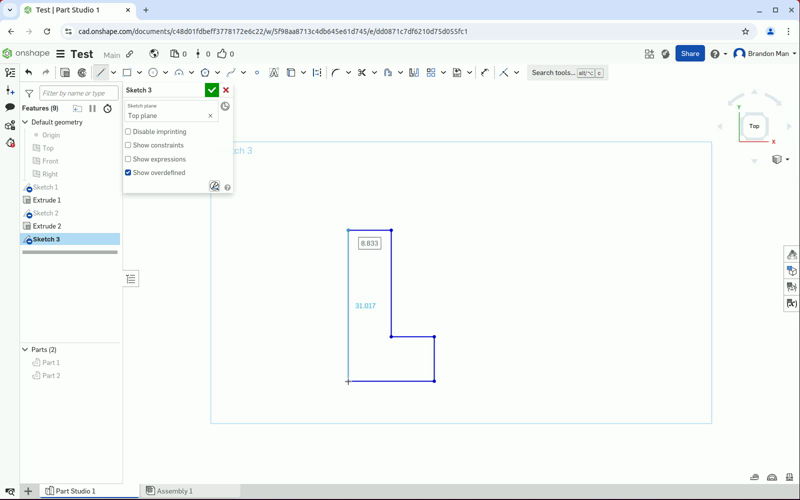
key_up(shift)
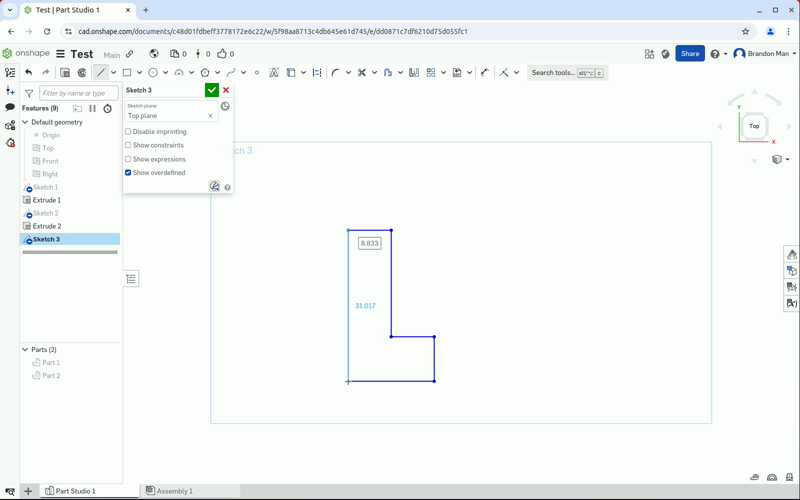
click(348, 381)
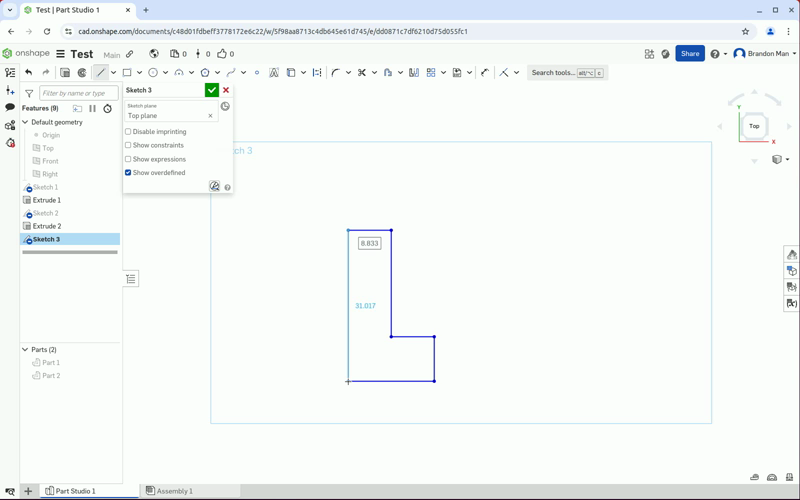
key(esc)
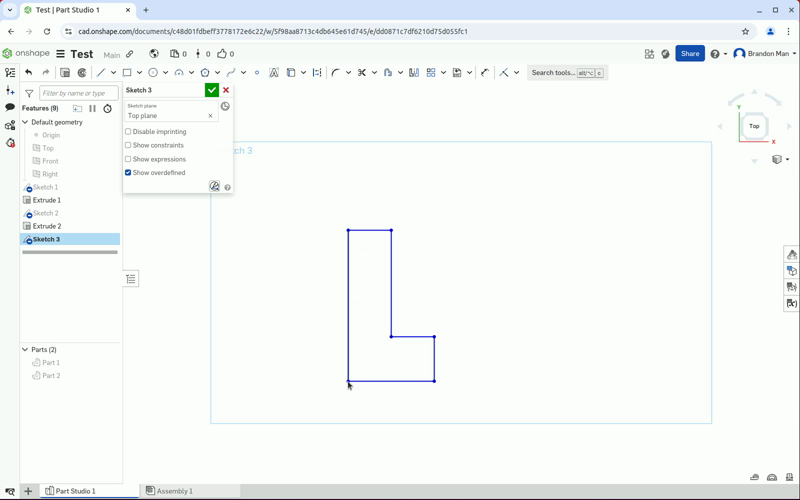
mouse_move(424, 367)
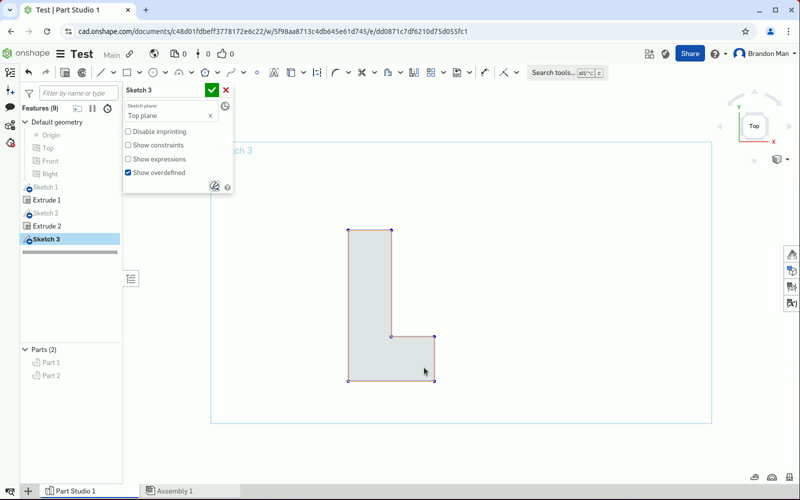
click(424, 367)
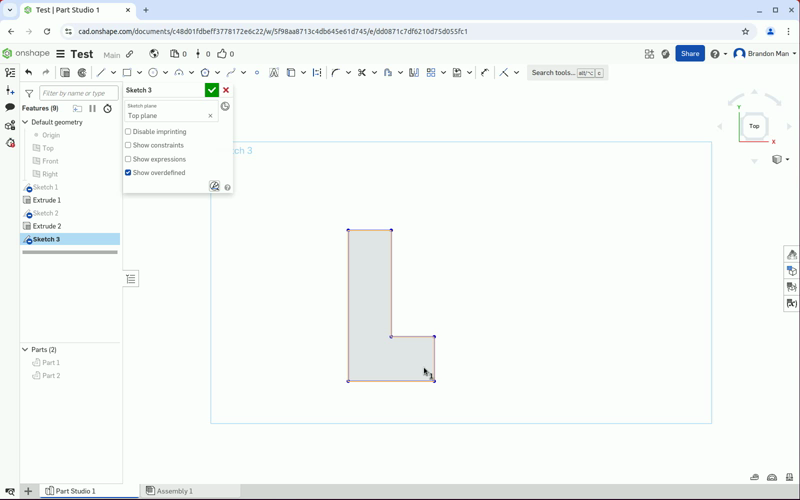
mouse_move(73, 352)
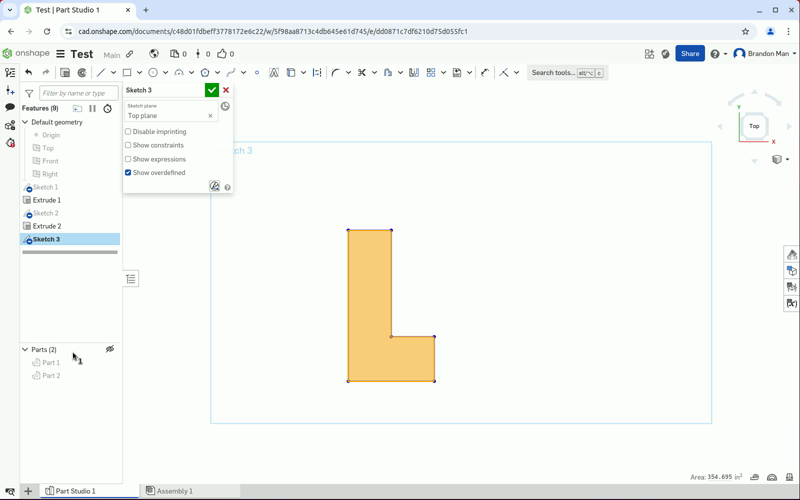
key(shift+y)
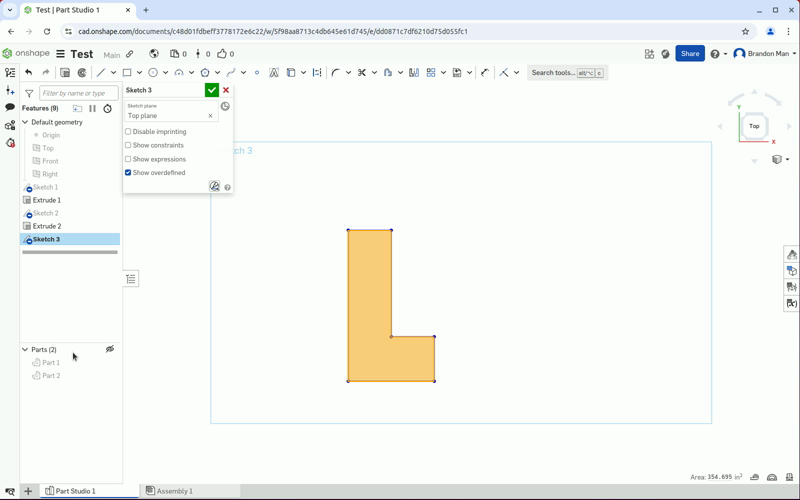
key(shift+e)
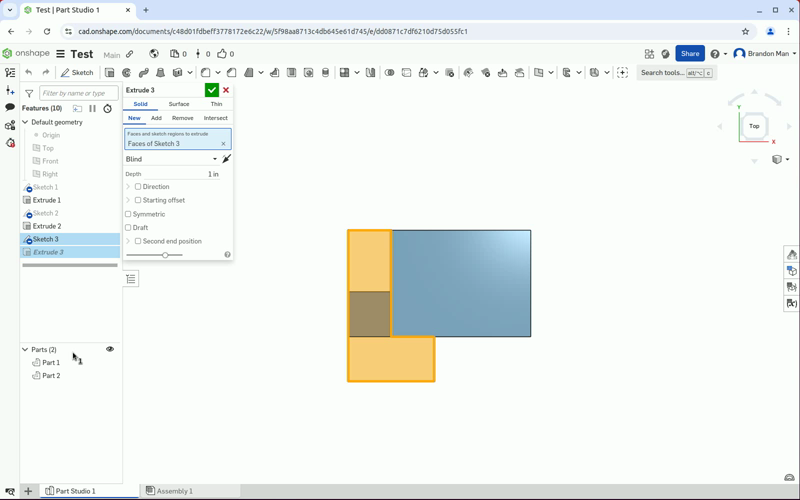
mouse_move(143, 106)
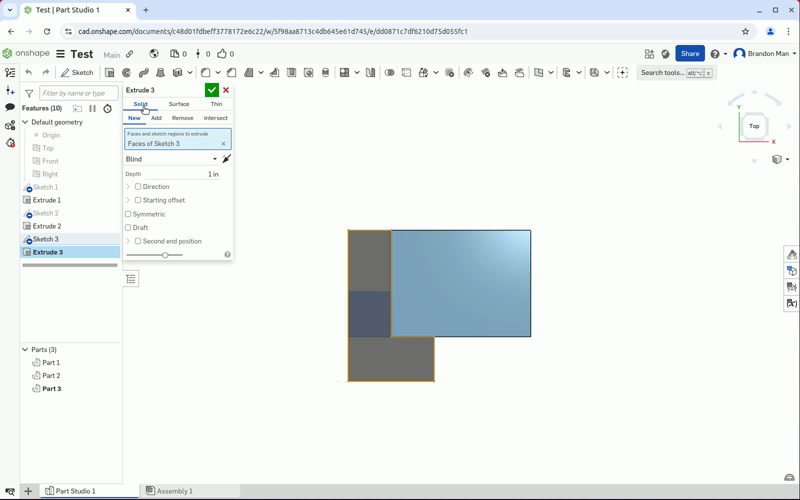
click(143, 106)
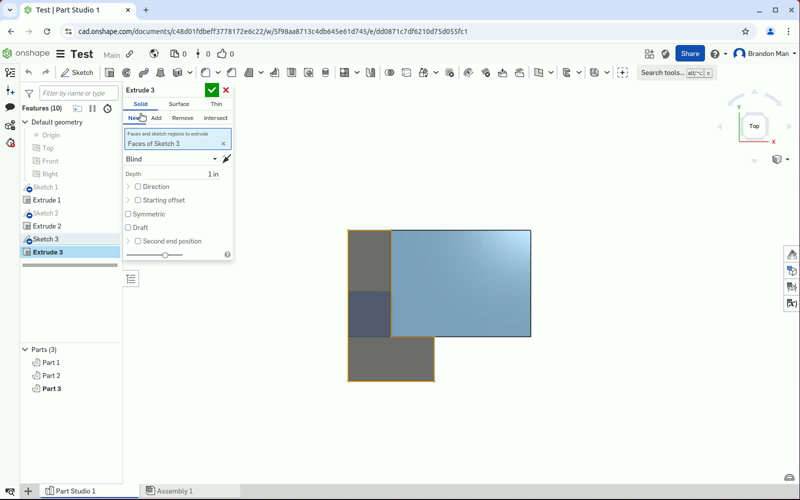
mouse_move(137, 120)
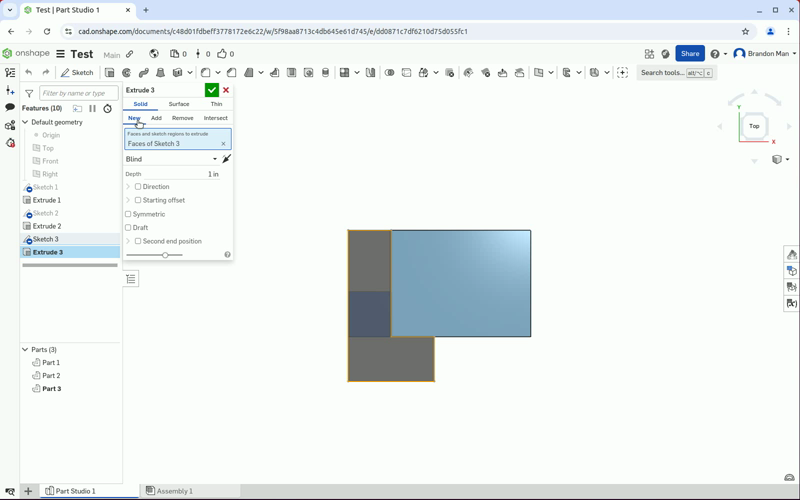
click(137, 120)
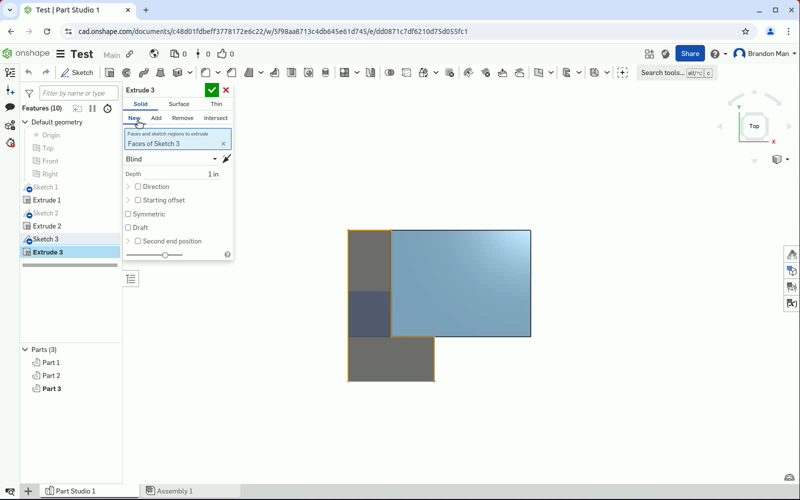
key(tab, 4)
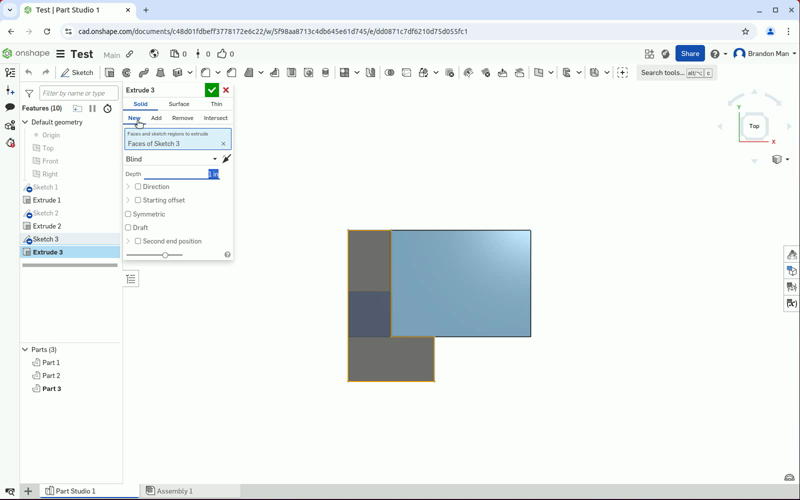
text(-0.241)
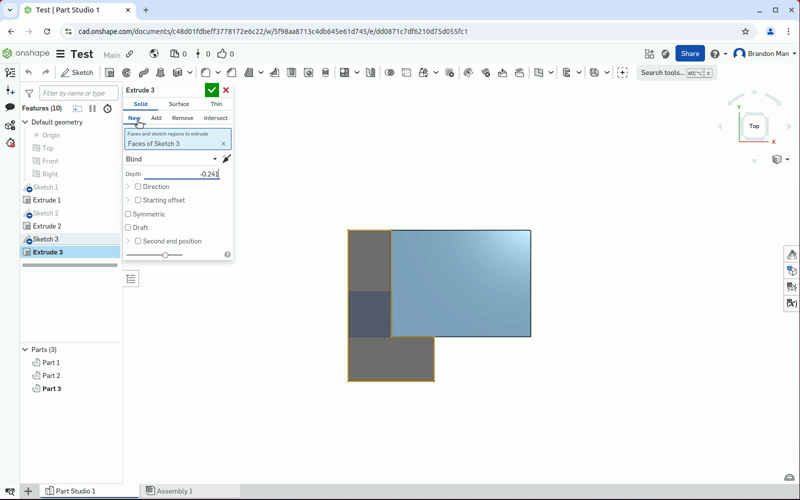
key(enter)
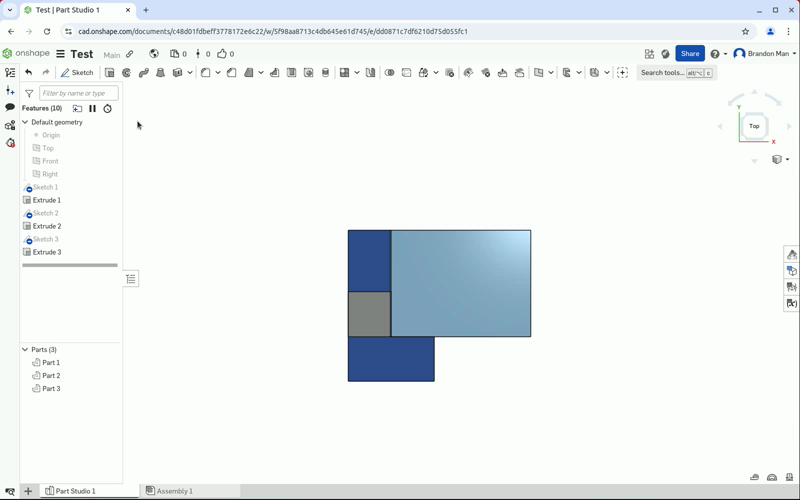
key(shift+h)
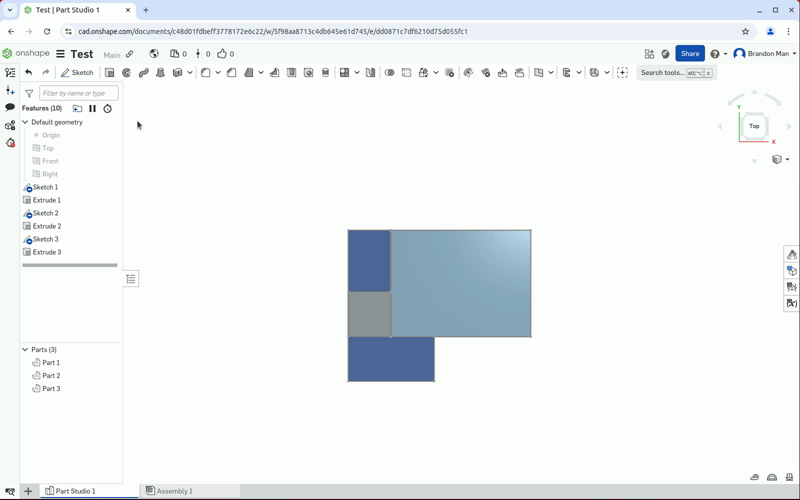
key(shift+h)
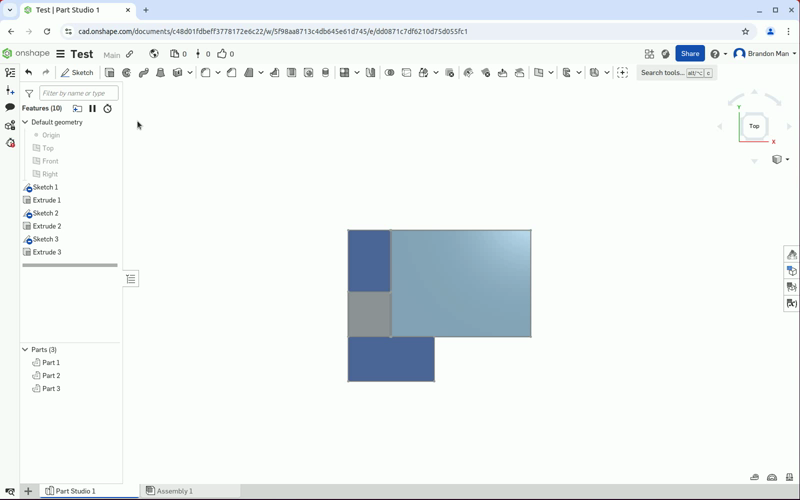
key(shift+7)
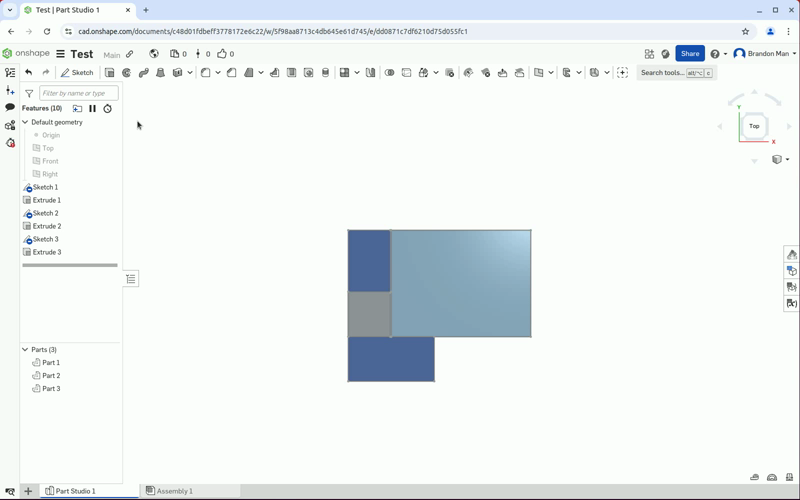
key(up, 3)
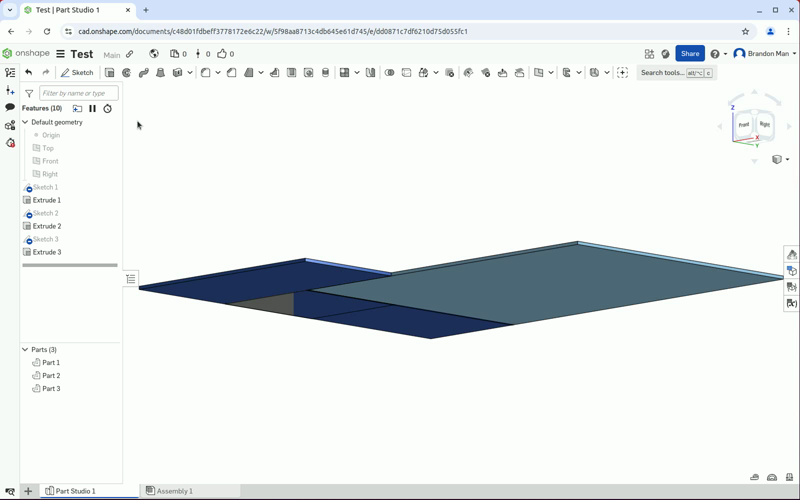
key(left, 3)
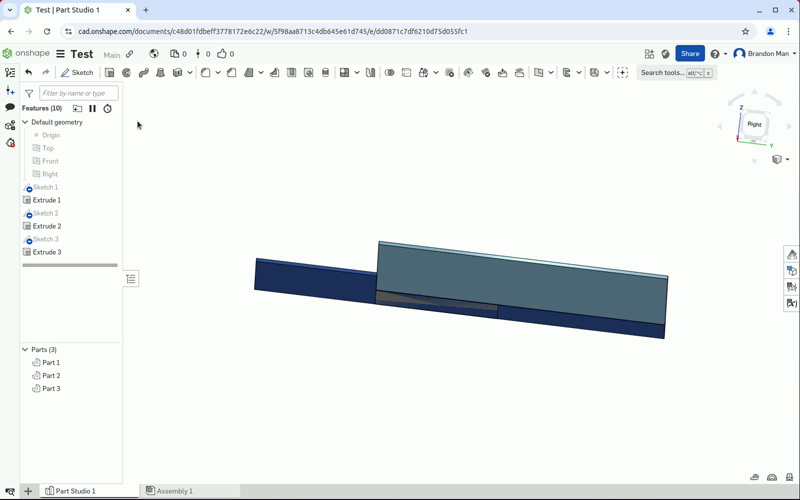
key(right, 3)
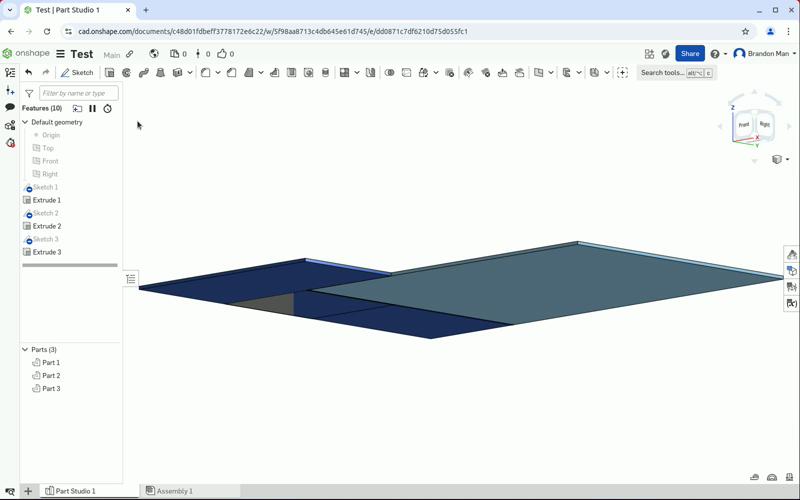
key(down, 3)
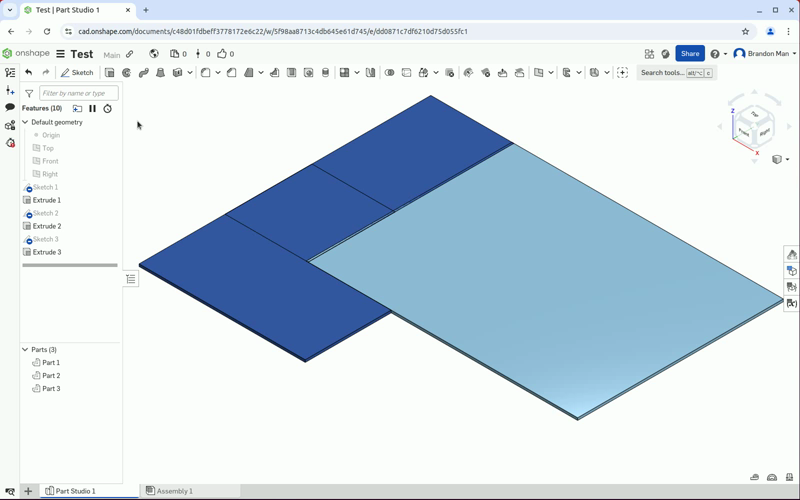
mouse_move(73, 189)
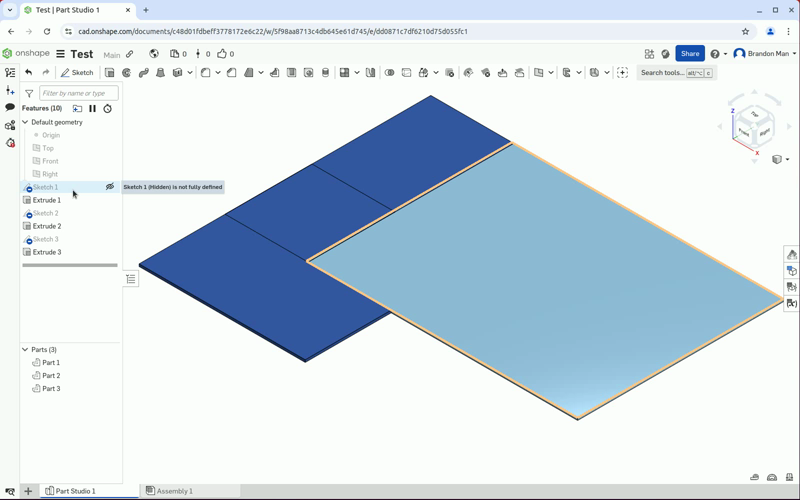
click(73, 189)